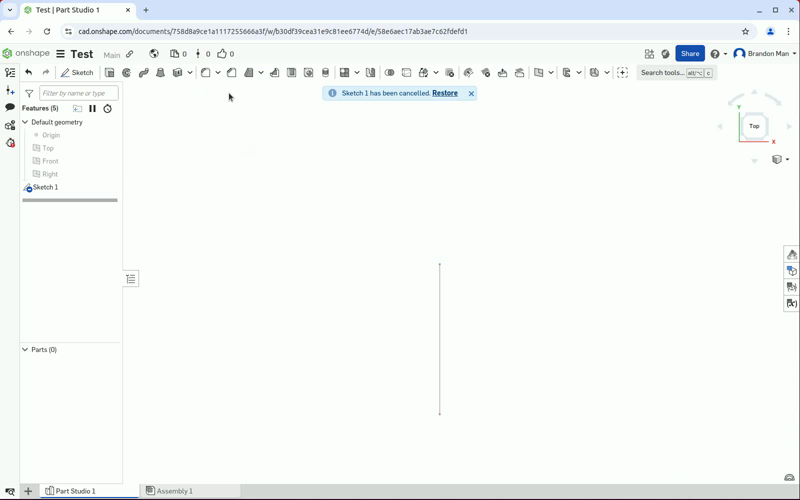
key(shift+h)
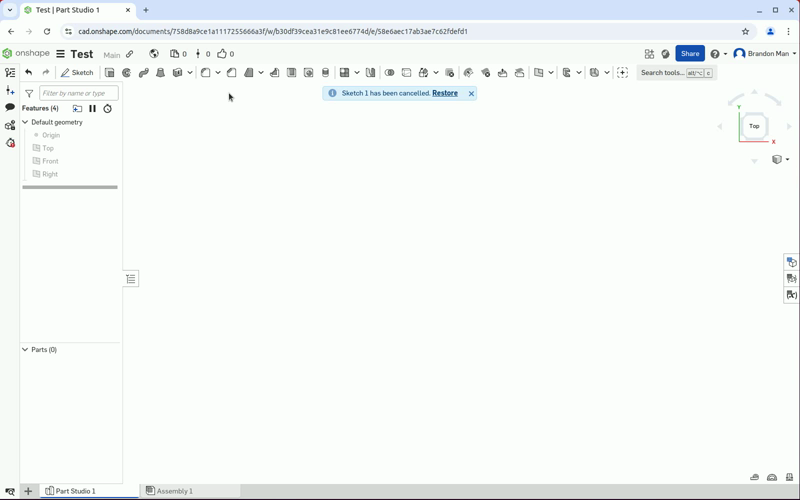
mouse_move(73, 352)
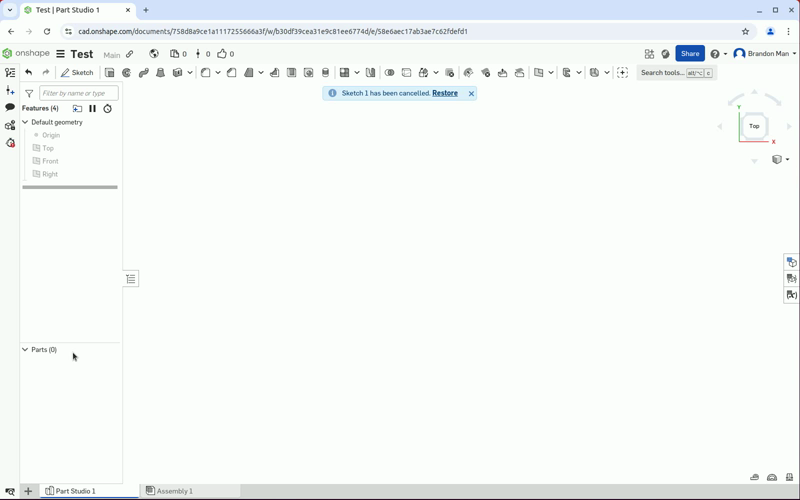
key(y)
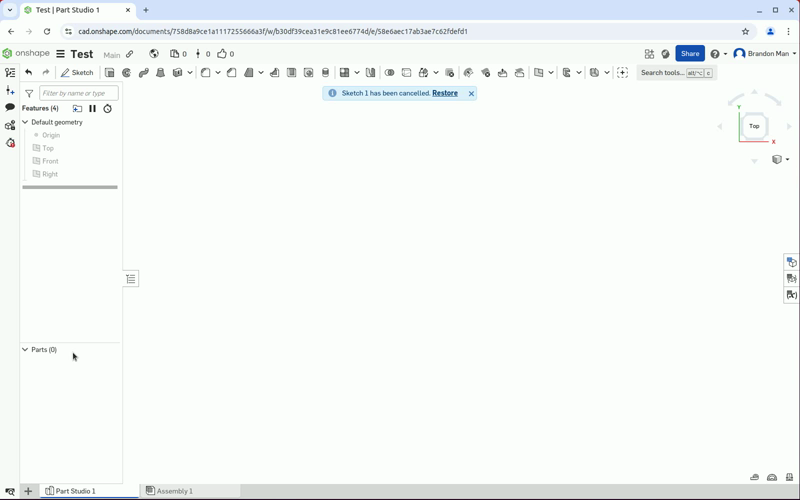
key(shift+p)
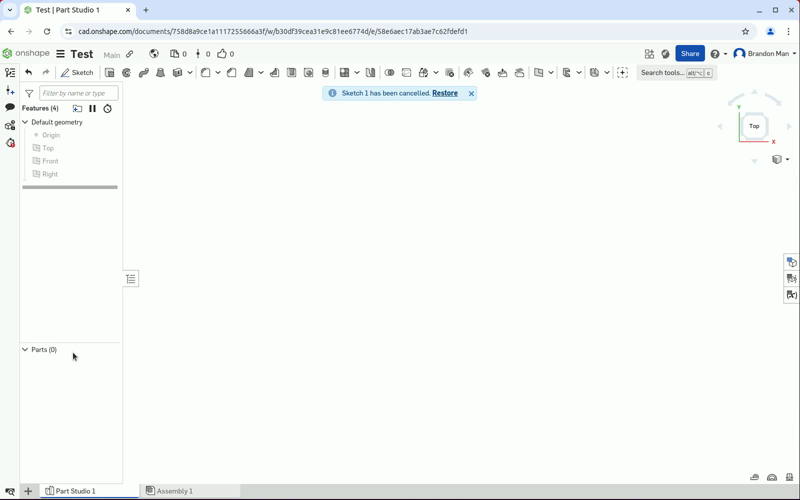
key(space)
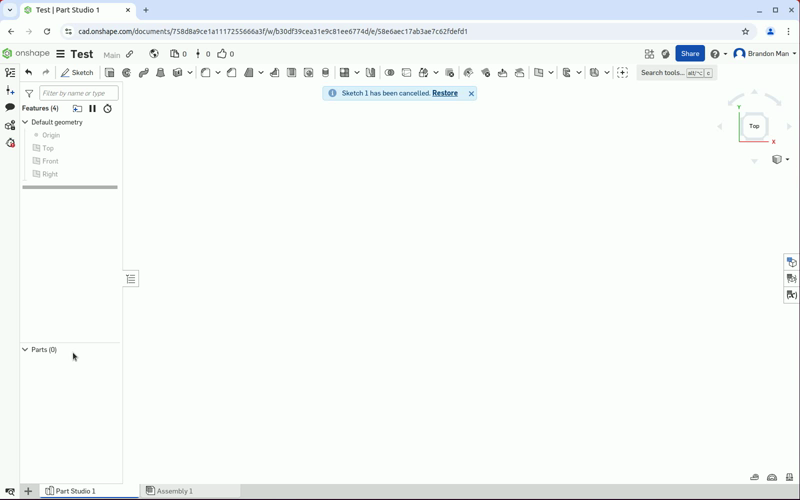
key_down(shift)
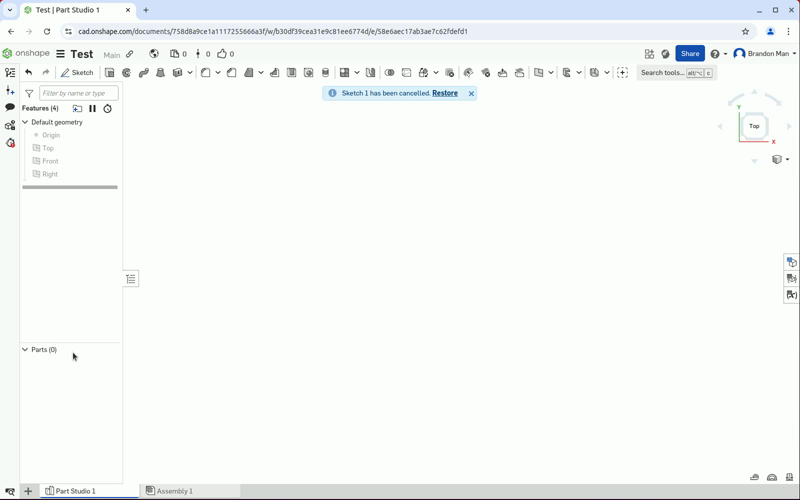
key(up)
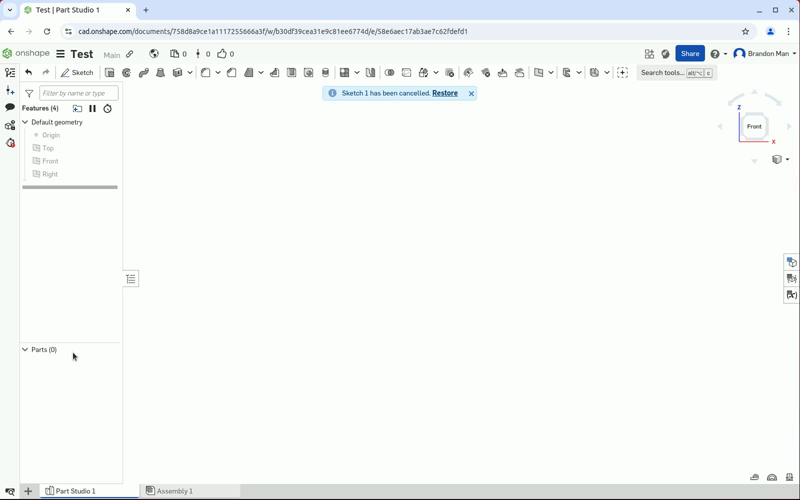
key_up(shift)
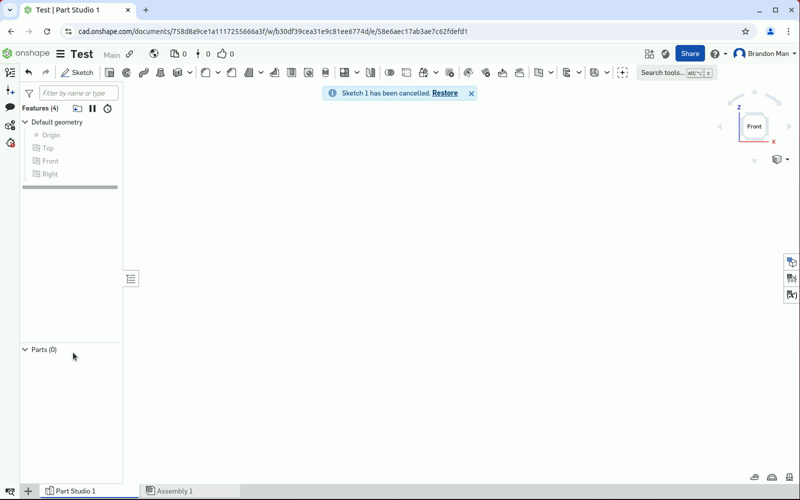
mouse_move(73, 352)
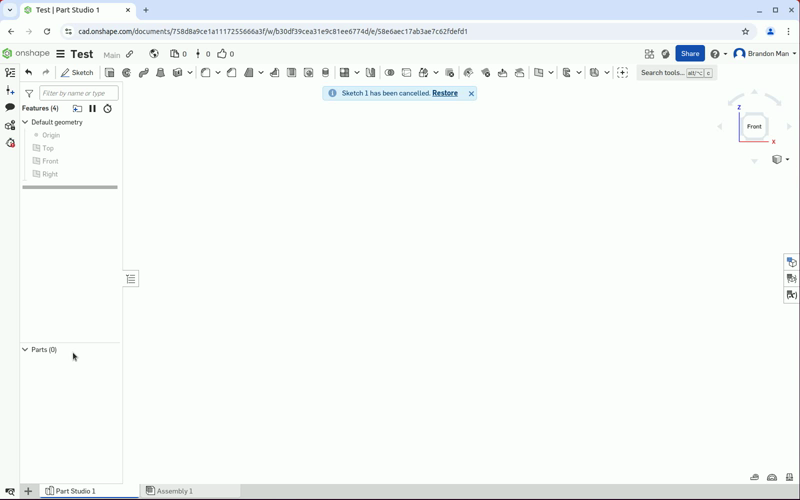
key(shift+y)
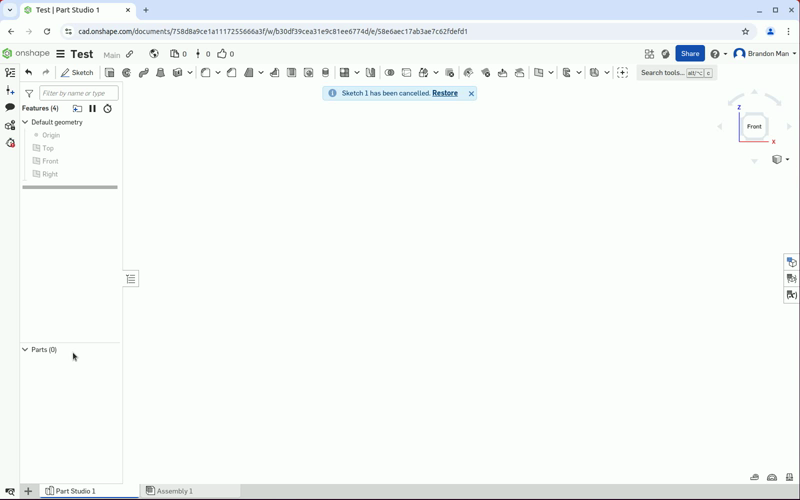
key(shift+s)
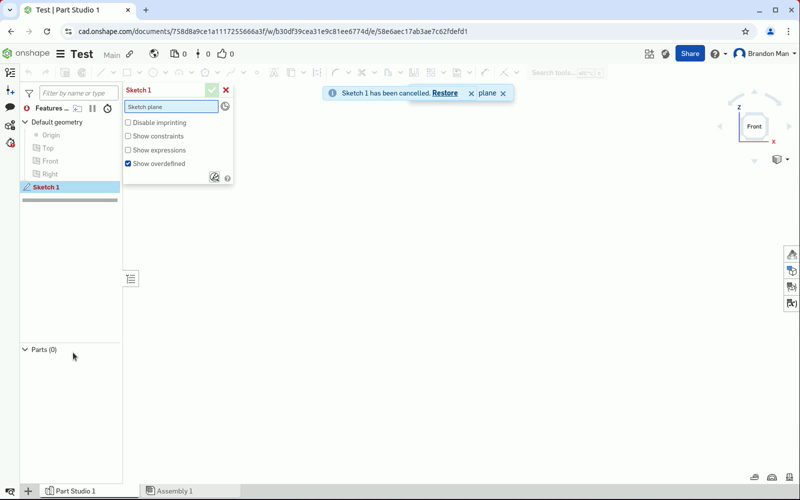
mouse_move(73, 163)
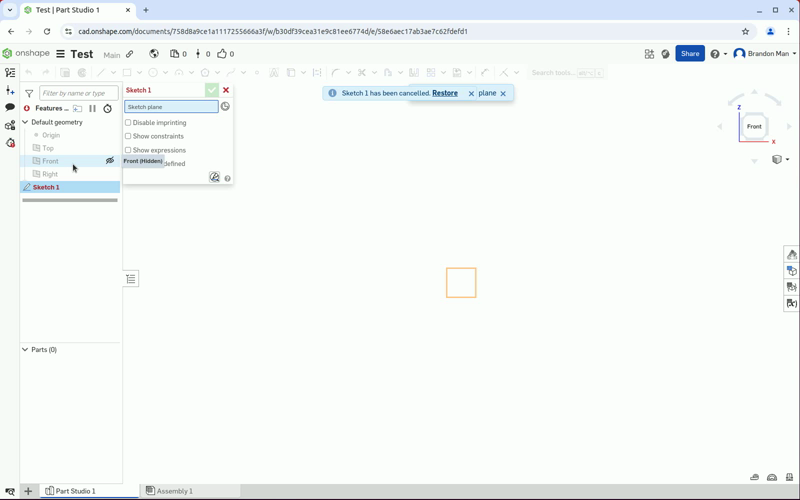
click(73, 163)
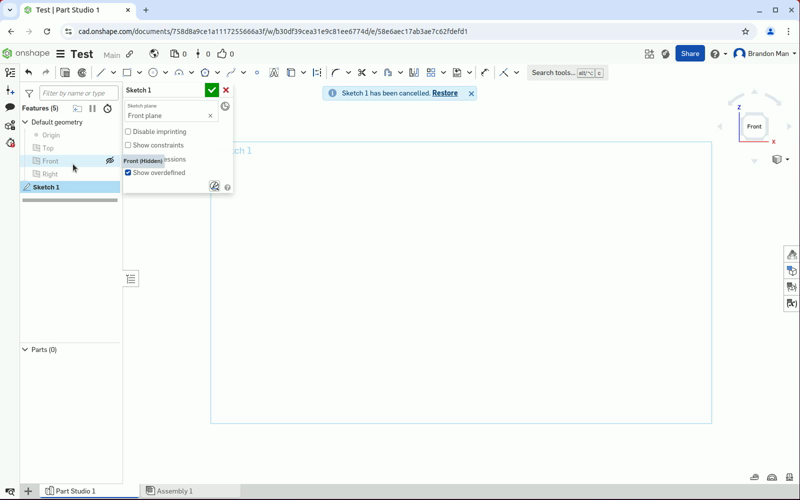
mouse_move(73, 352)
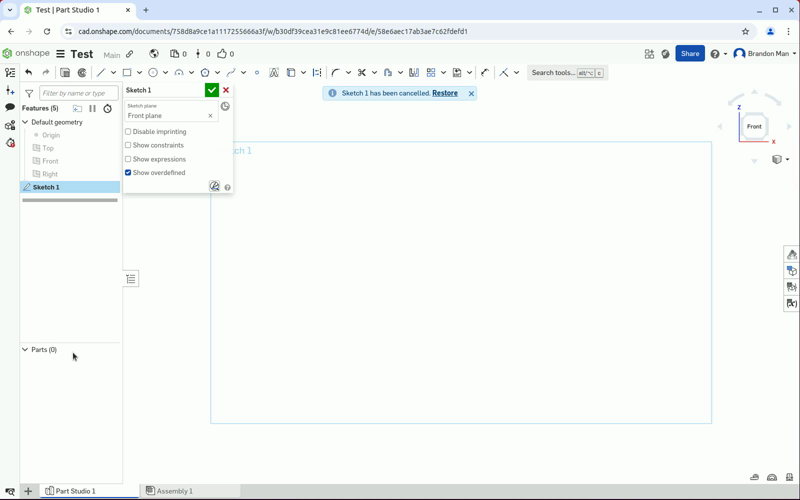
key(y)
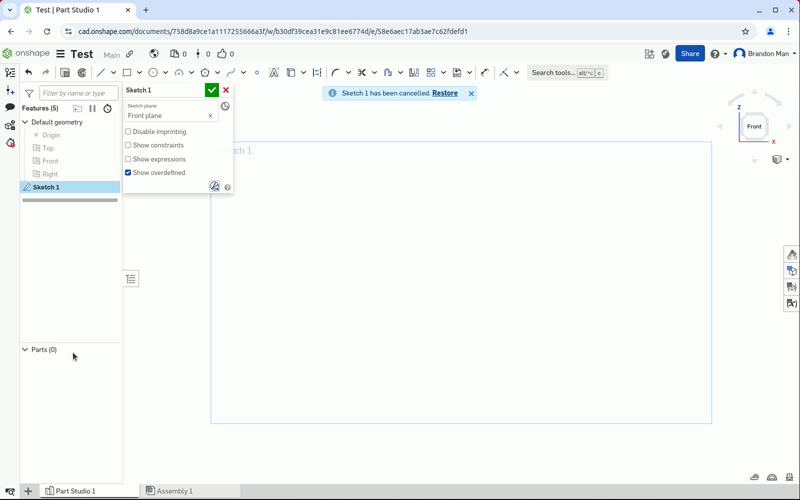
key(l)
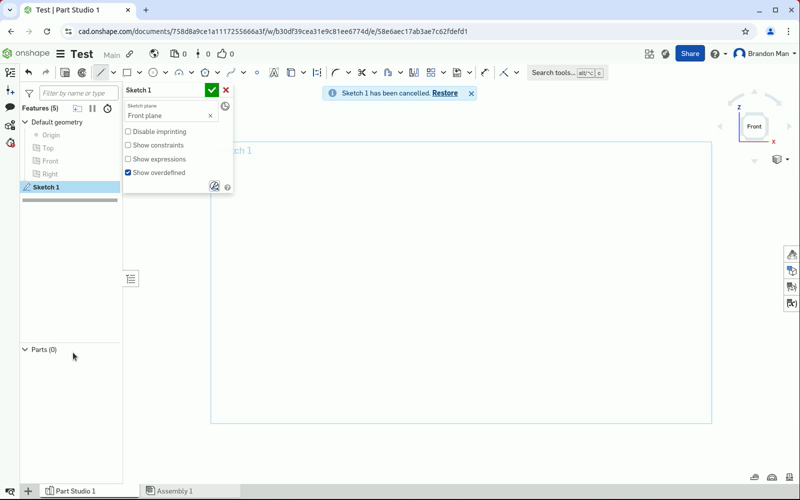
key_down(shift)
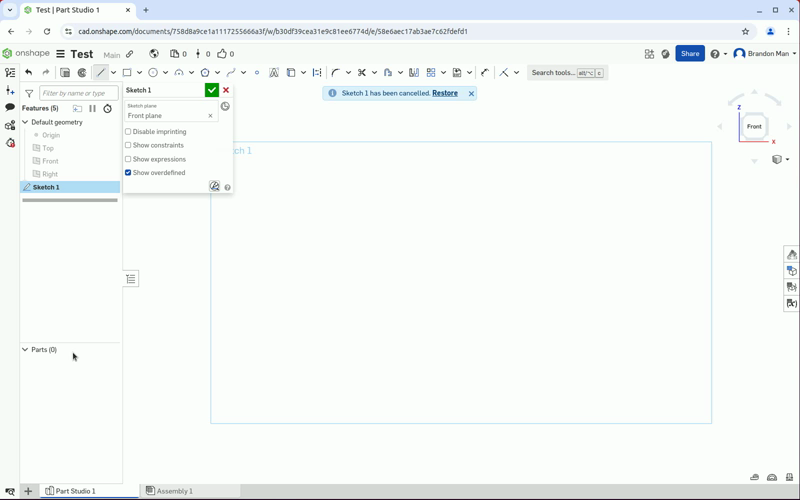
mouse_move(467, 264)
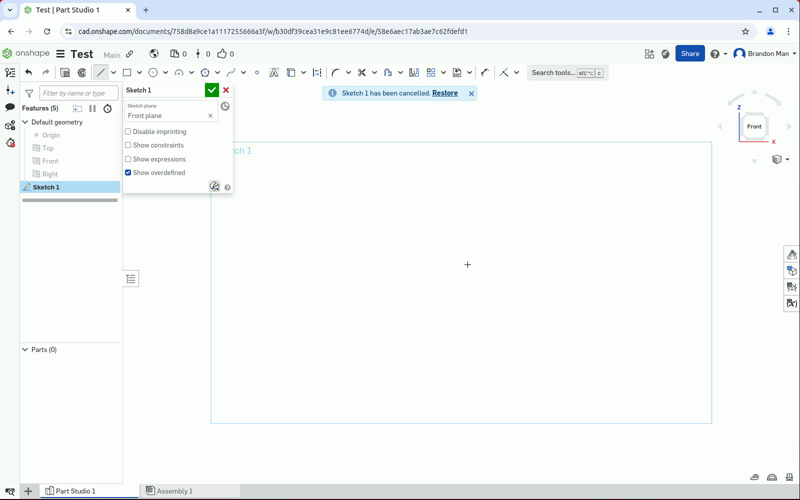
click(467, 264)
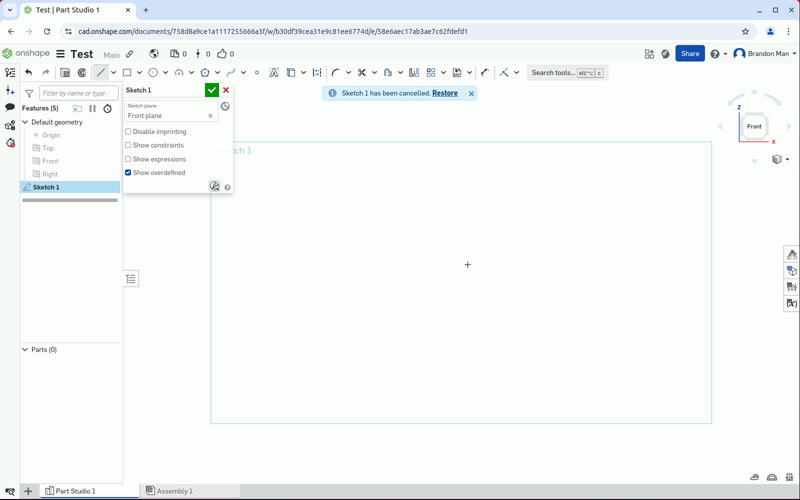
key_up(shift)
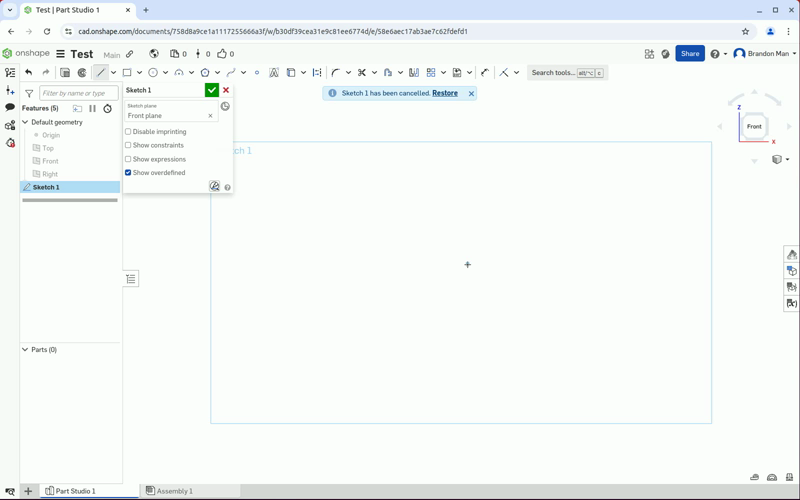
key_down(shift)
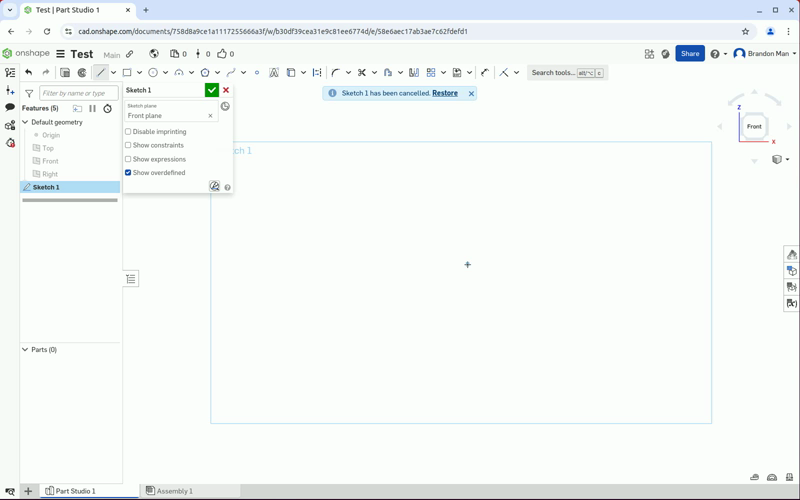
mouse_move(497, 264)
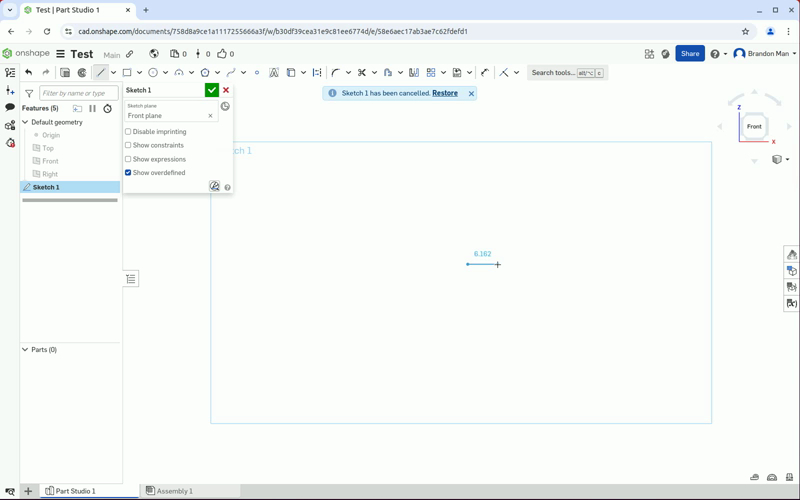
mouse_move(526, 264)
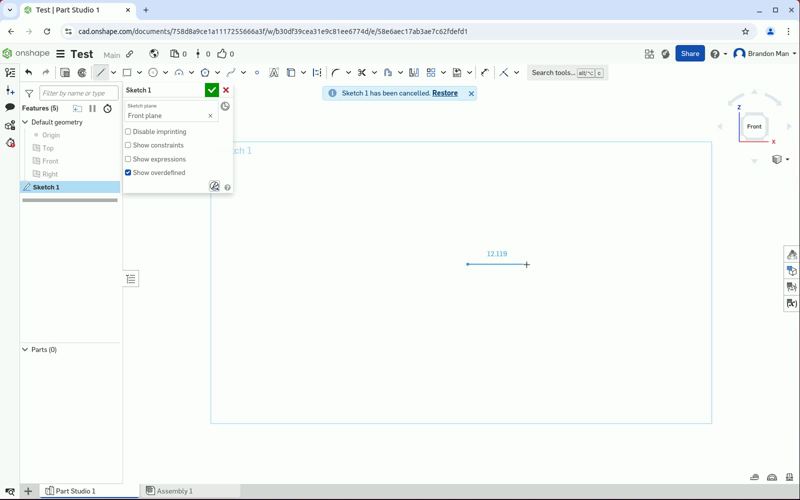
click(526, 264)
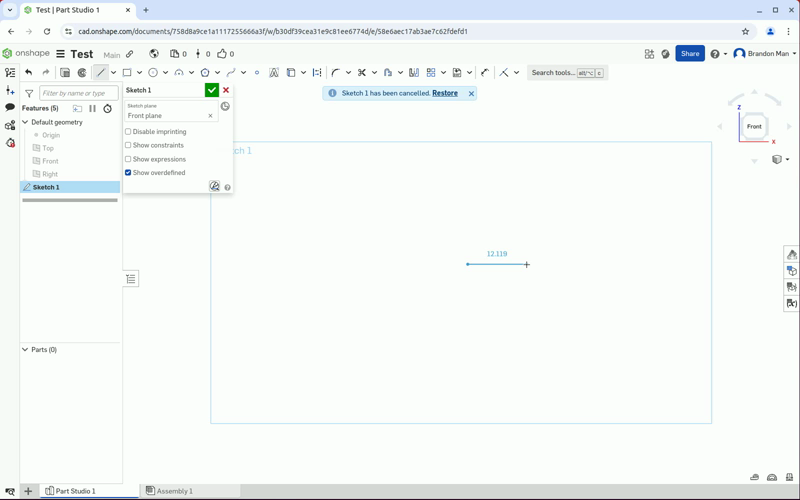
key_up(shift)
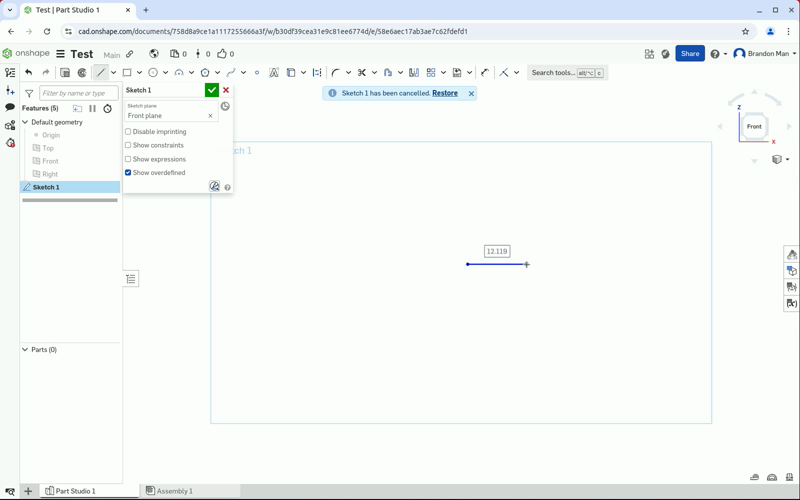
key_down(shift)
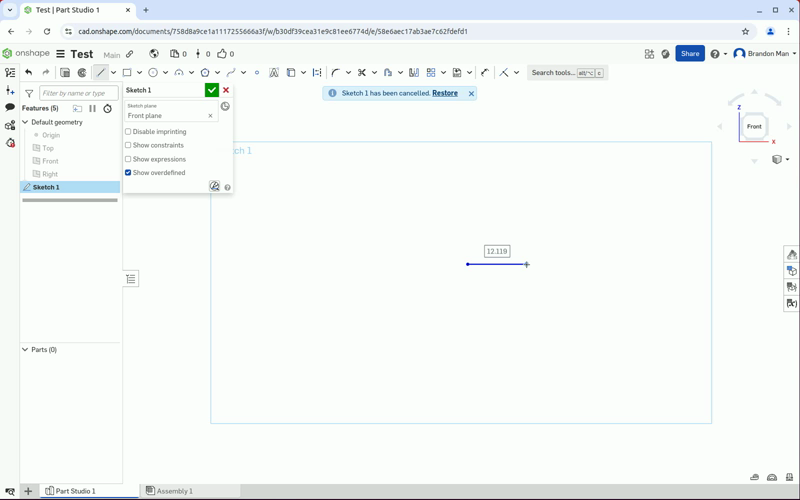
mouse_move(526, 196)
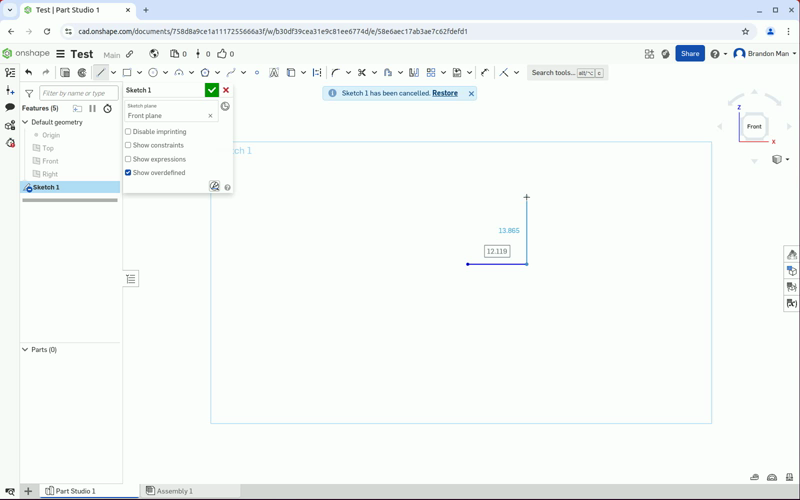
click(526, 196)
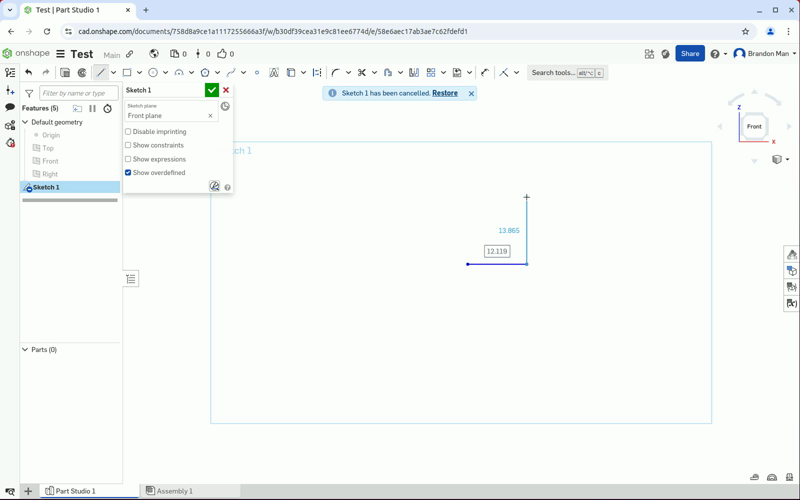
key_up(shift)
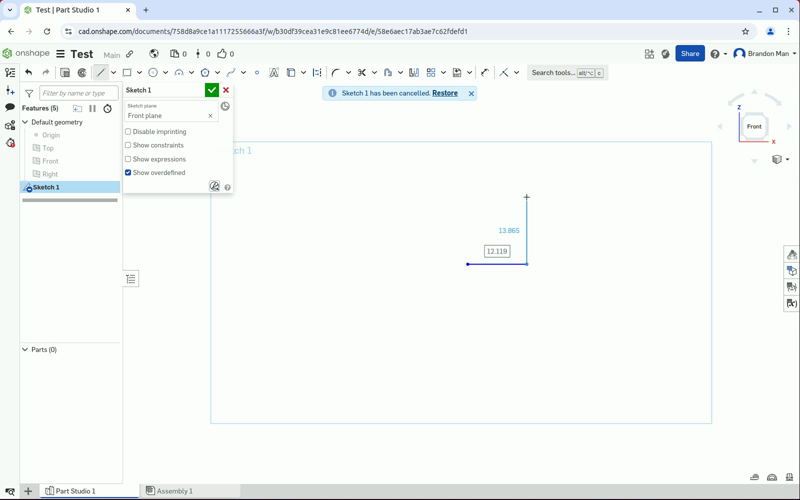
key_down(shift)
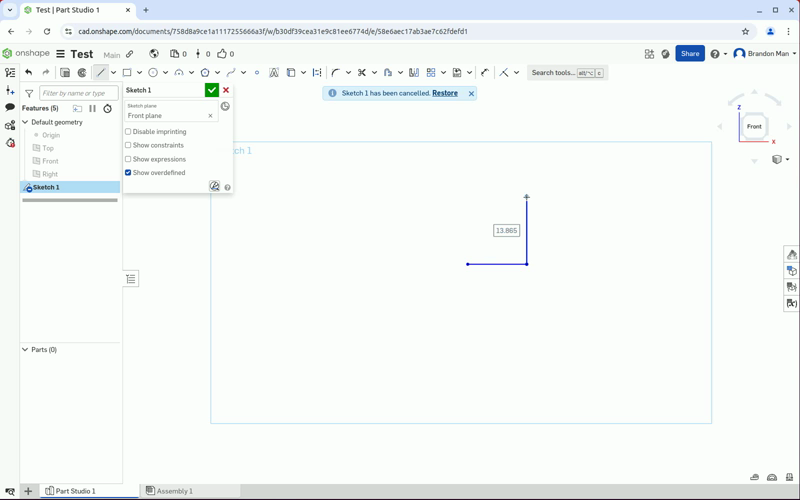
mouse_move(556, 196)
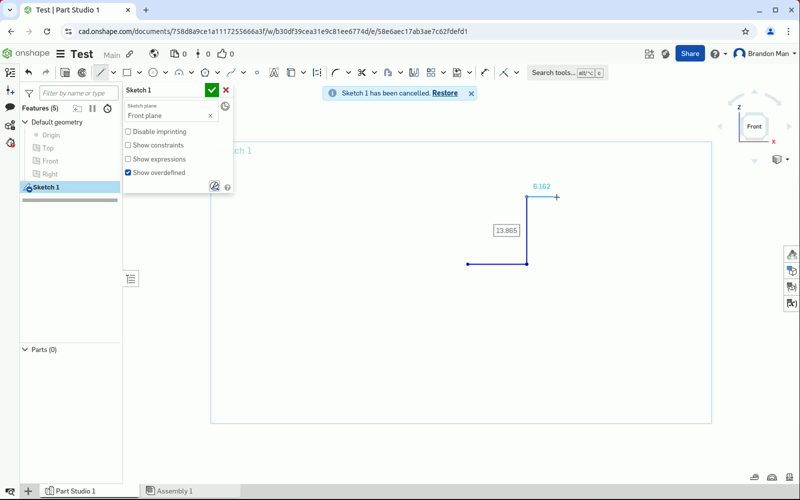
mouse_move(467, 196)
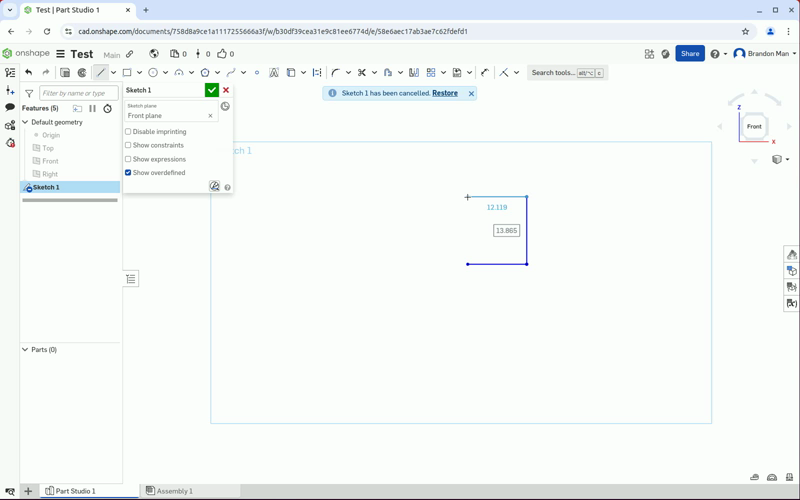
click(467, 196)
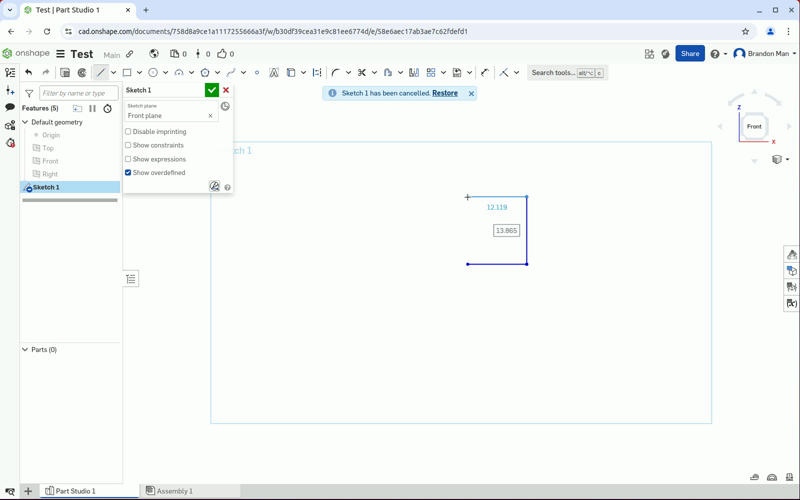
key_up(shift)
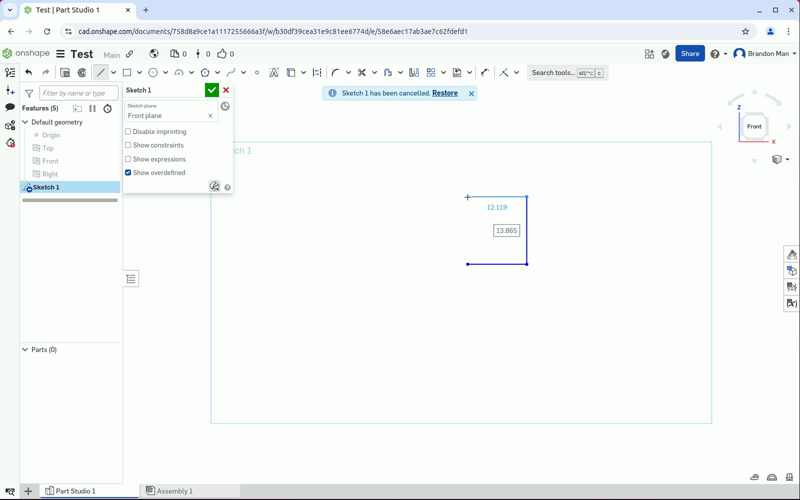
key_down(shift)
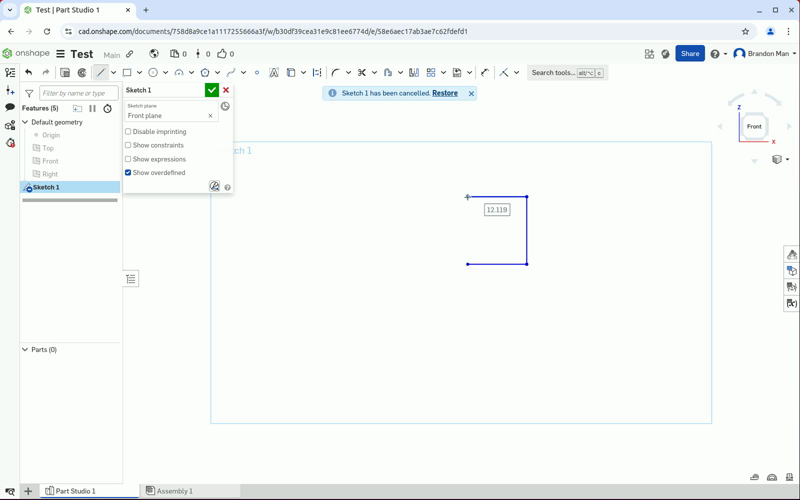
mouse_move(467, 264)
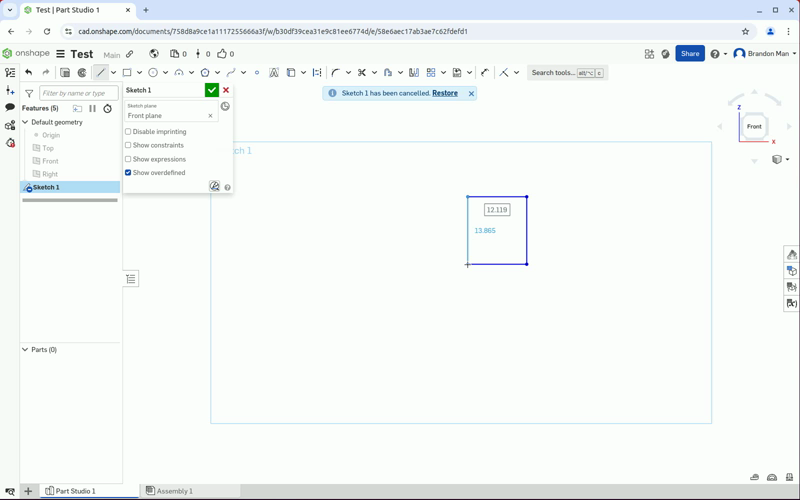
key_up(shift)
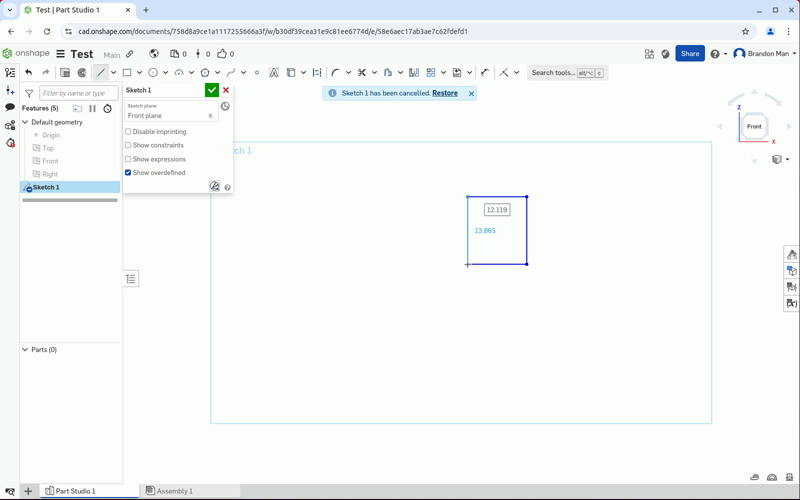
click(467, 264)
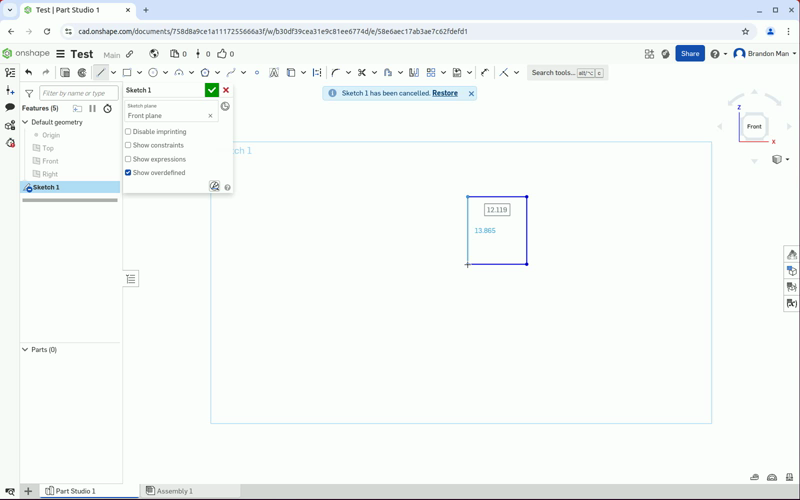
key(esc)
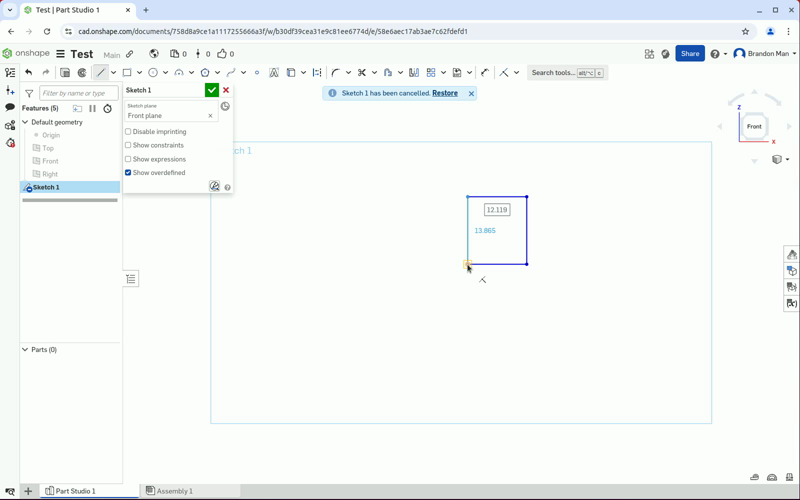
mouse_move(480, 230)
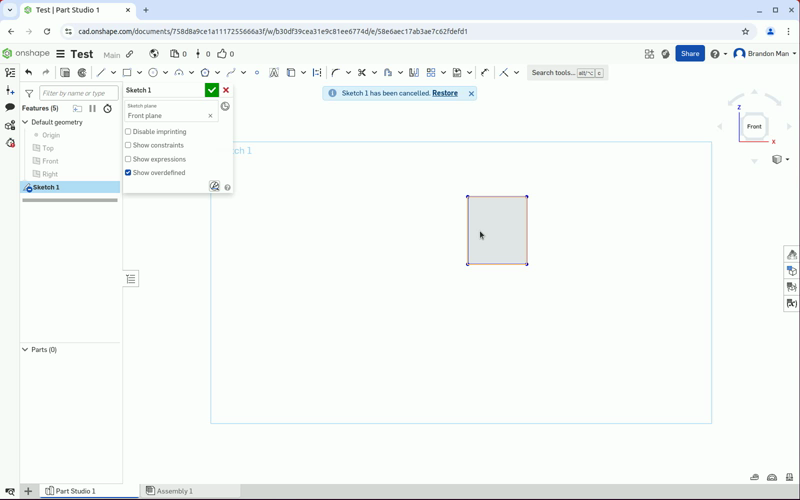
click(480, 230)
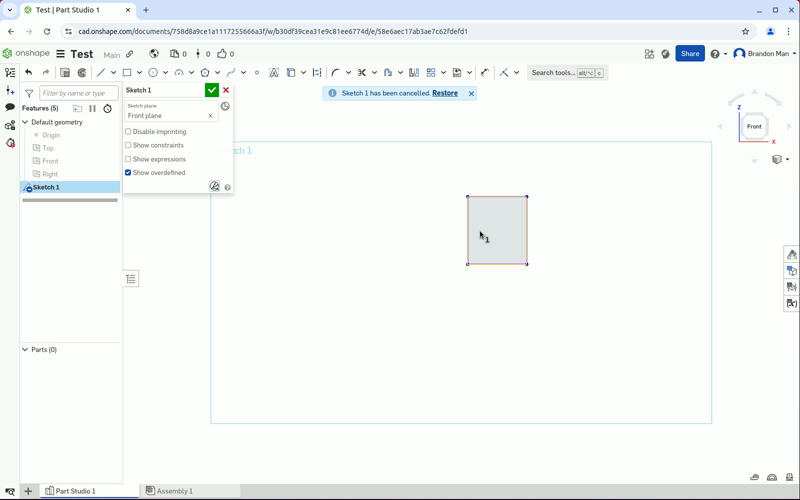
mouse_move(73, 352)
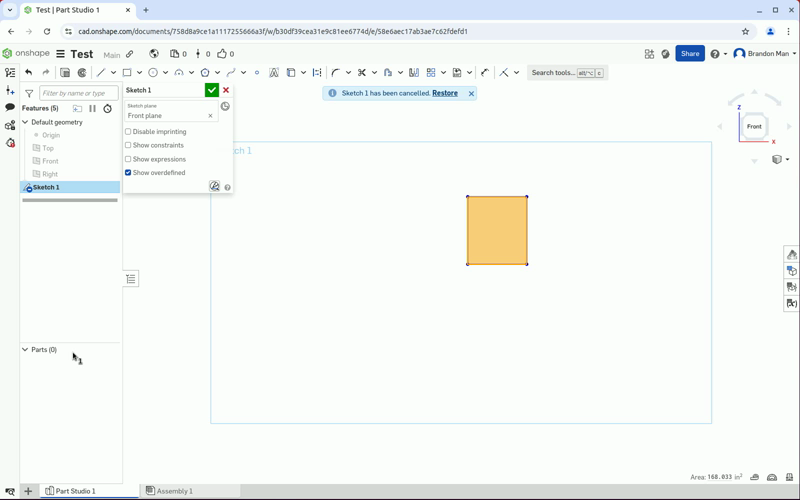
key(shift+y)
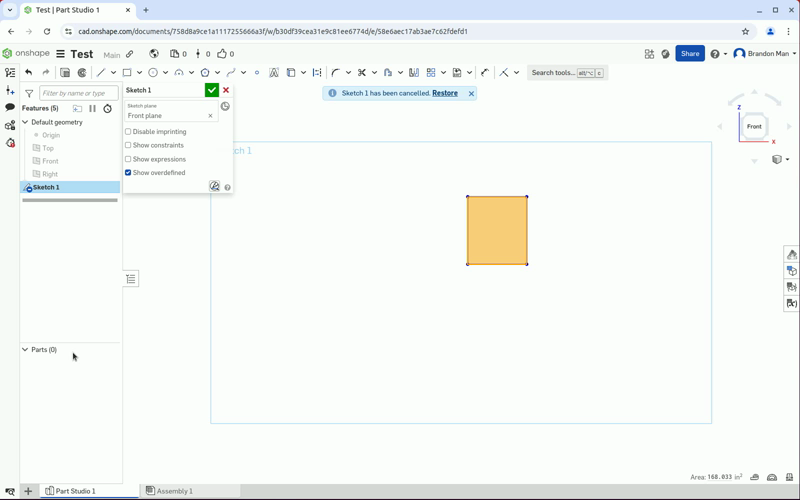
key(shift+e)
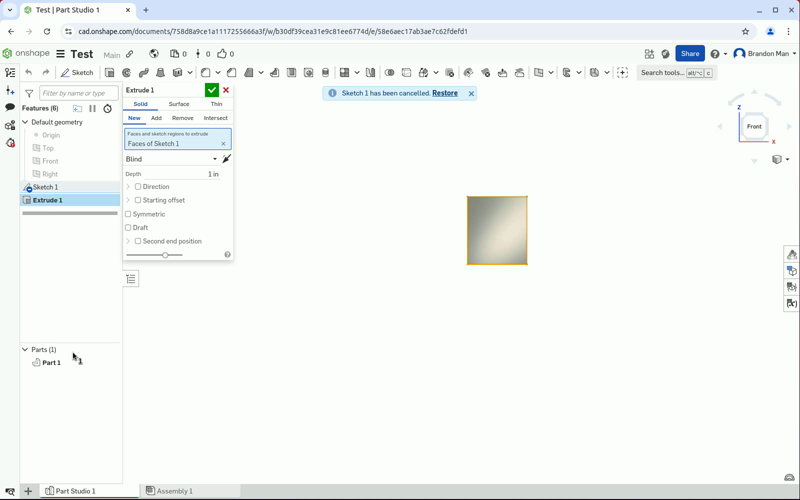
mouse_move(143, 106)
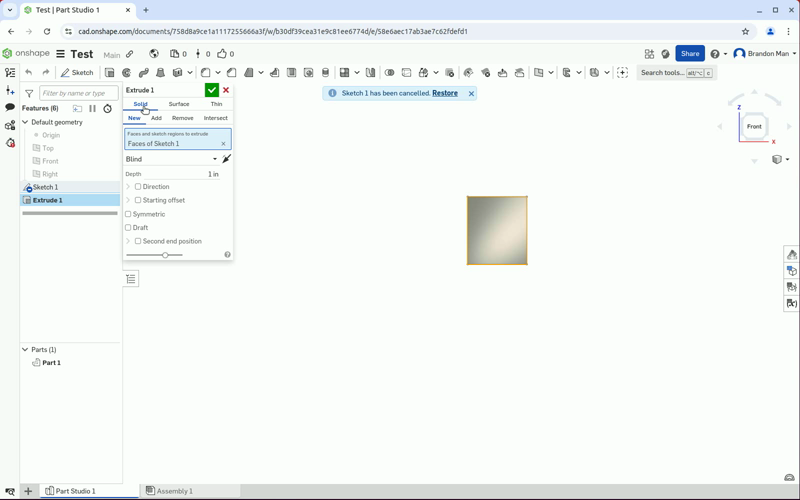
click(143, 106)
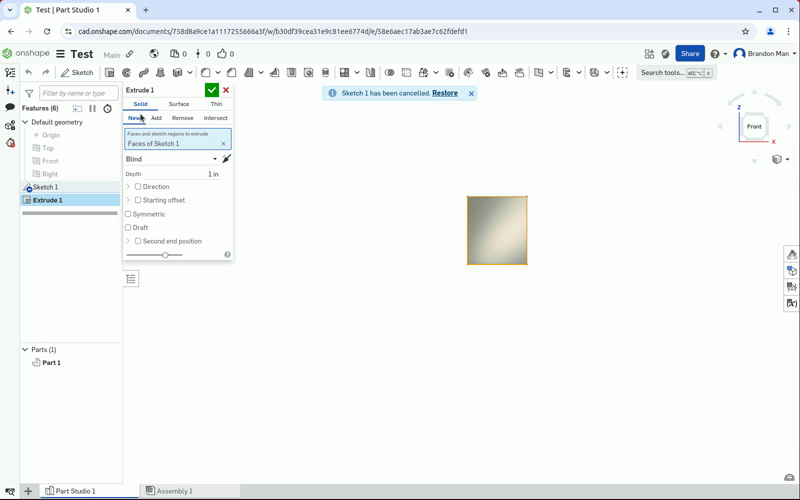
mouse_move(137, 120)
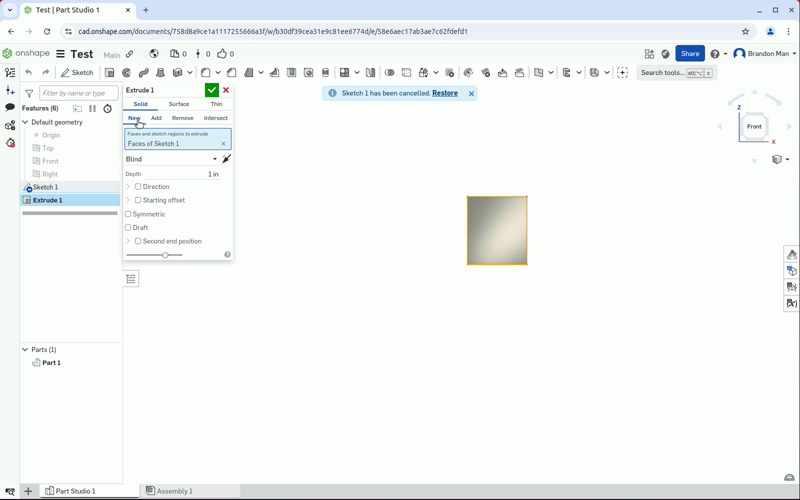
click(137, 120)
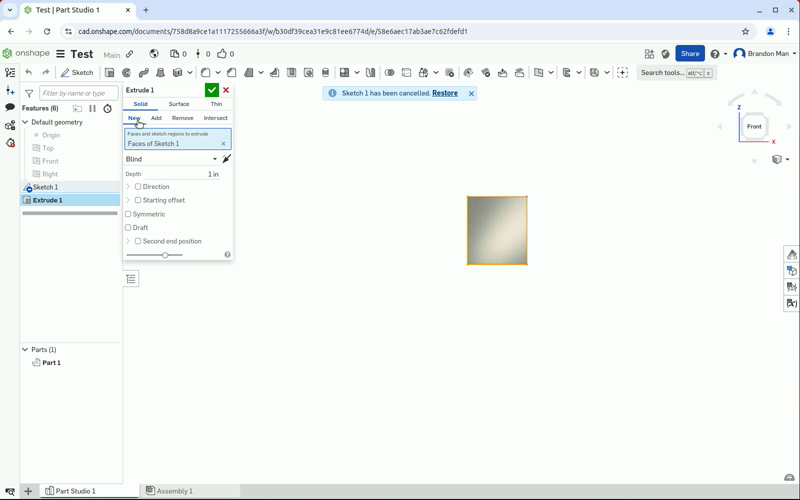
key(tab, 4)
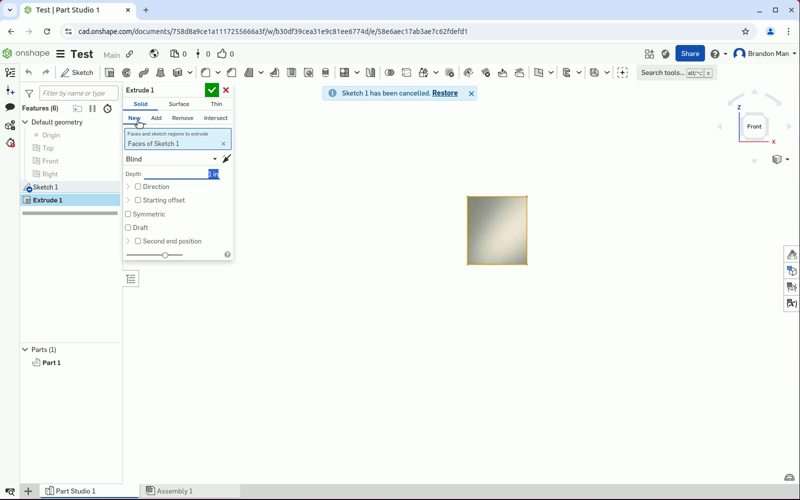
text(3.851)
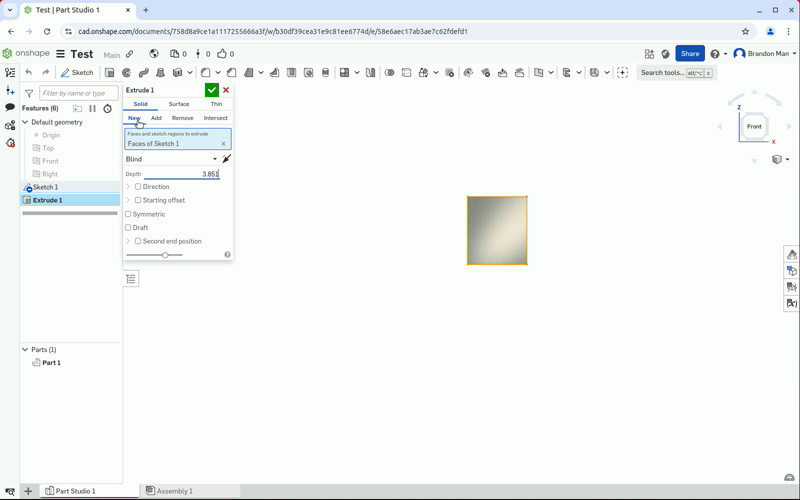
key(enter)
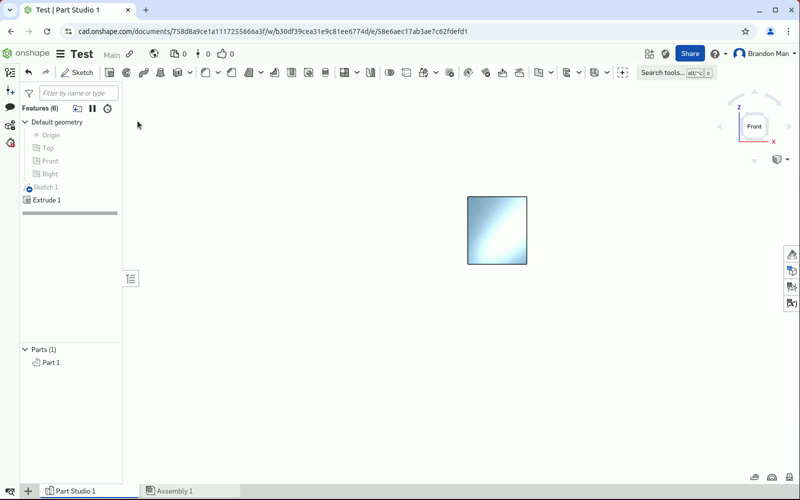
key(shift+h)
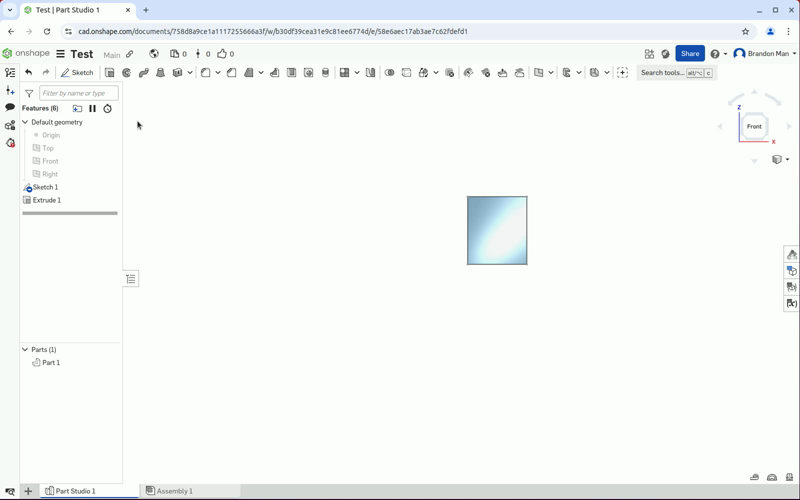
key(shift+h)
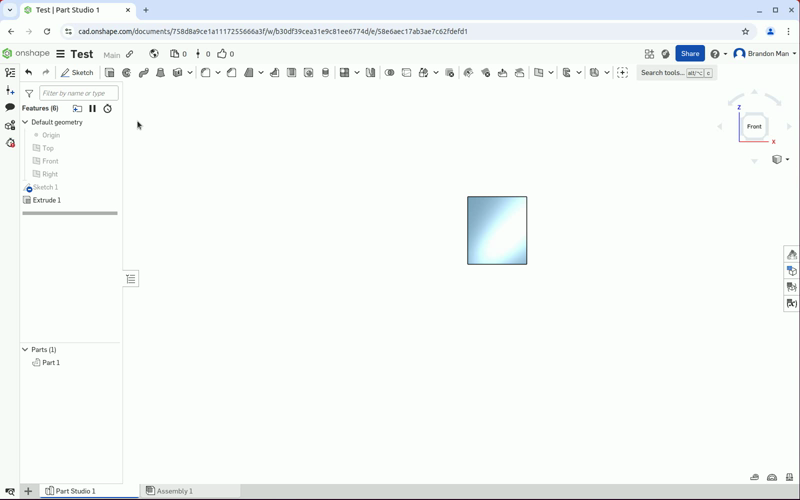
mouse_move(73, 189)
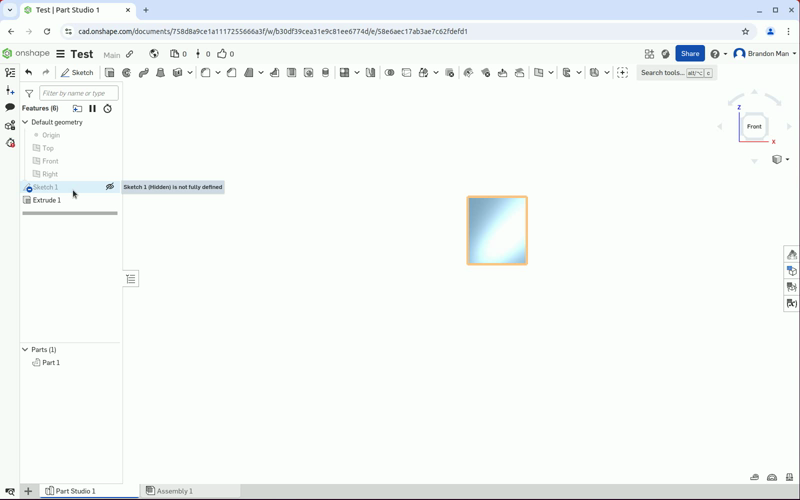
click(73, 189)
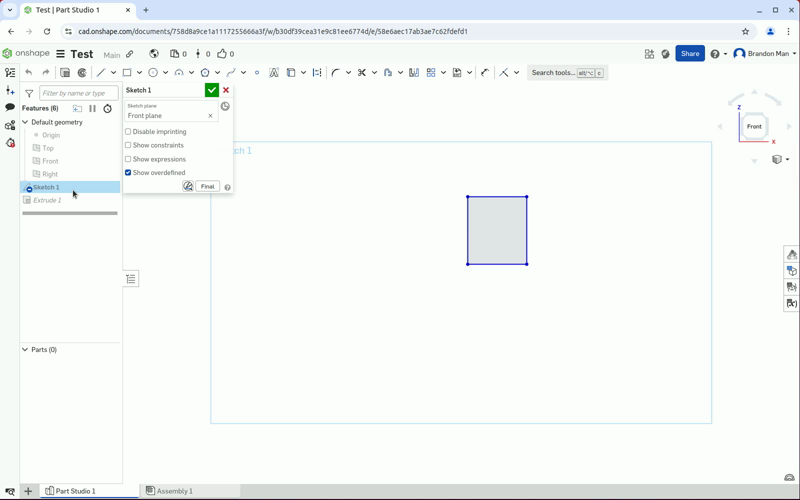
mouse_move(229, 92)
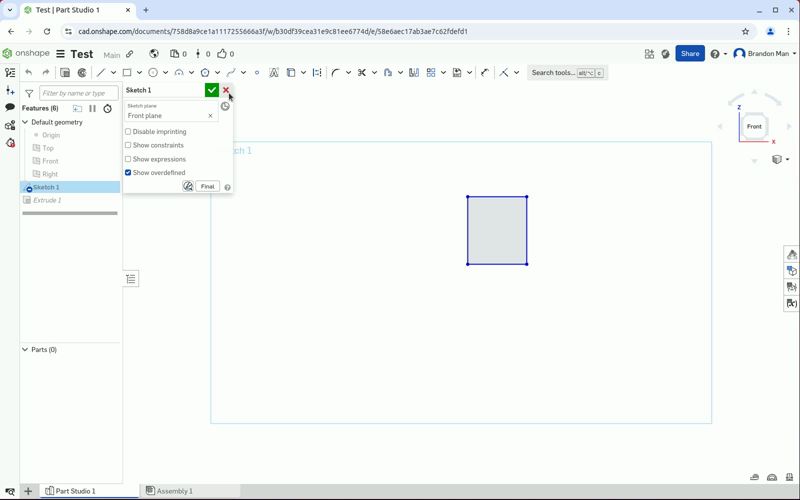
click(229, 92)
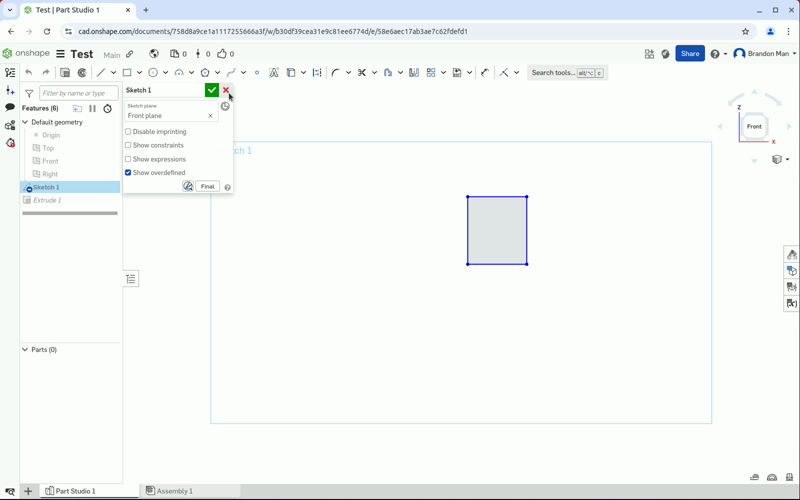
key(shift+s)
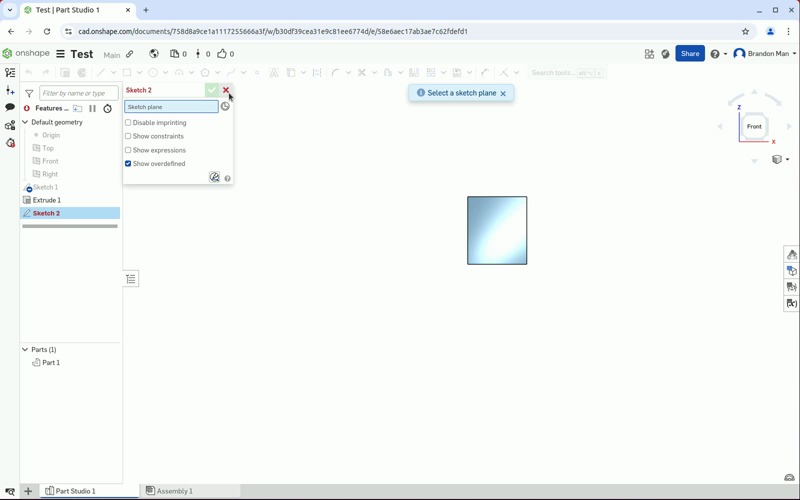
mouse_move(73, 163)
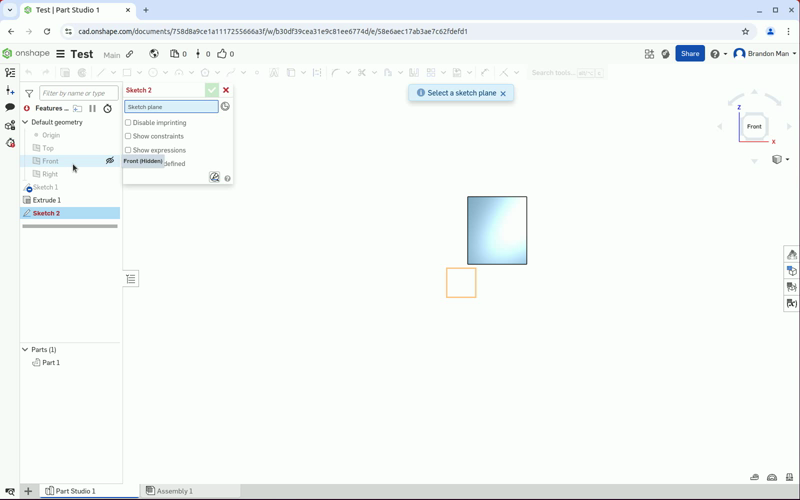
click(73, 163)
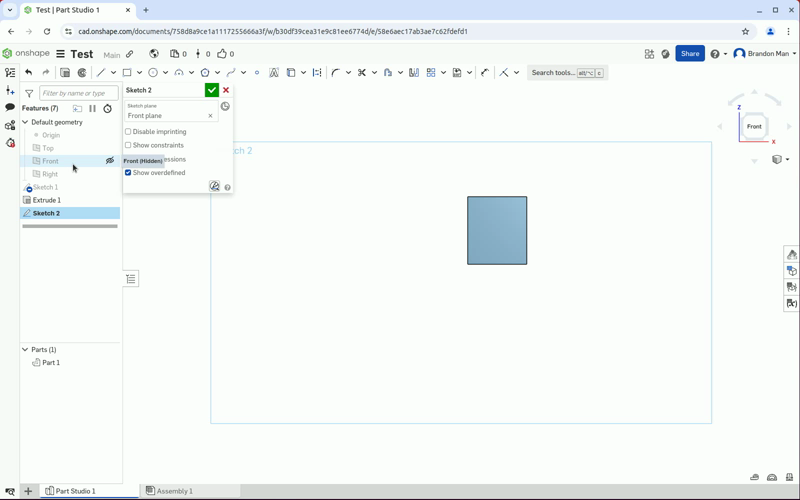
mouse_move(73, 352)
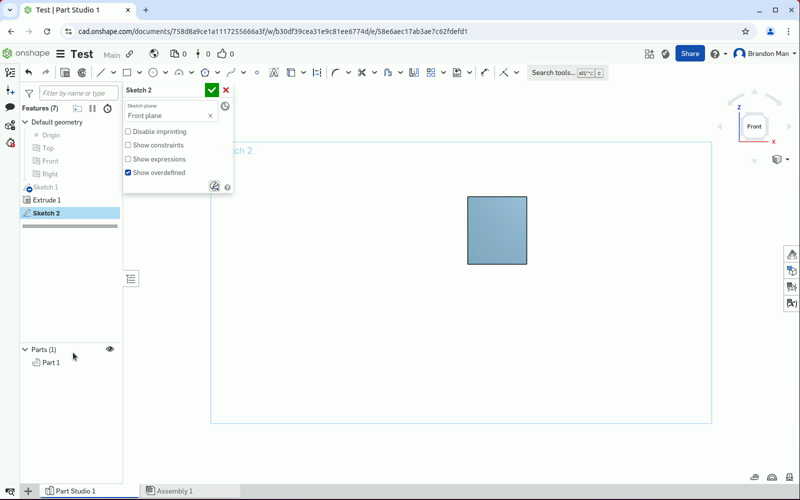
key(y)
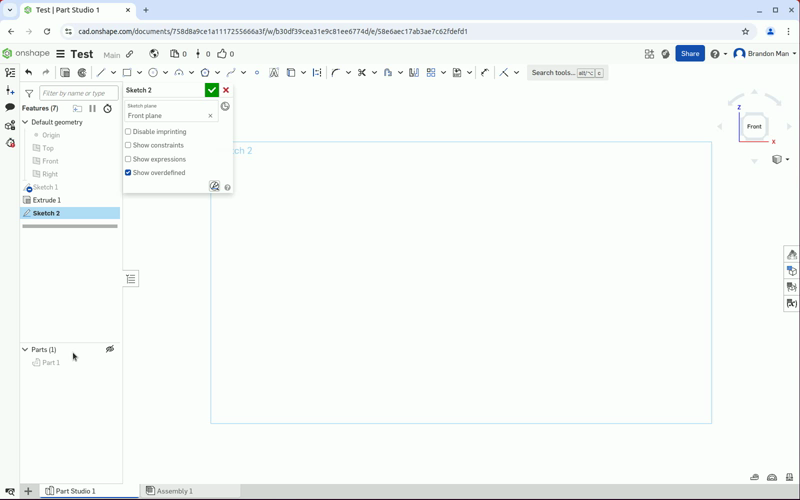
key(l)
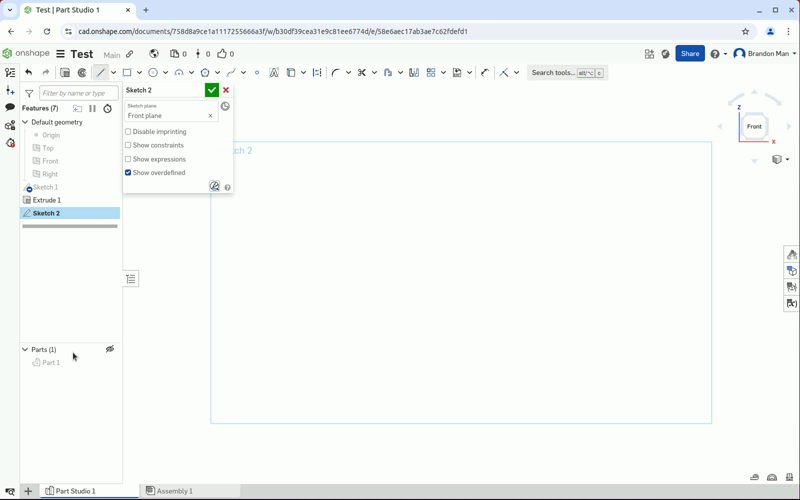
key_down(shift)
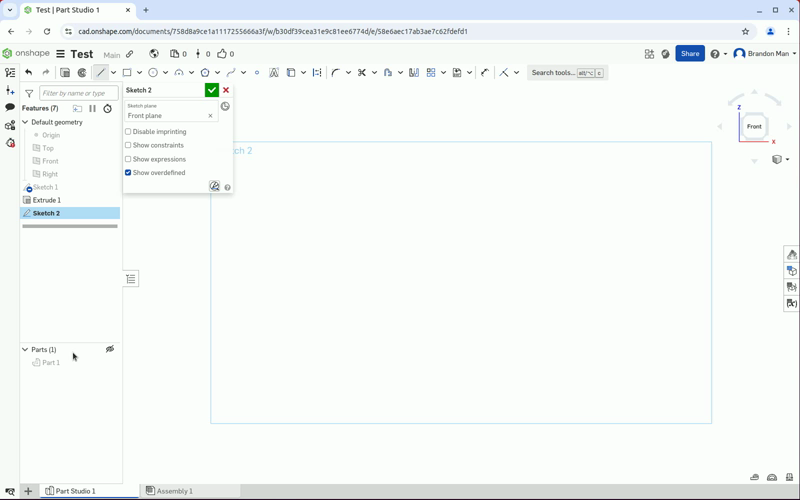
mouse_move(535, 274)
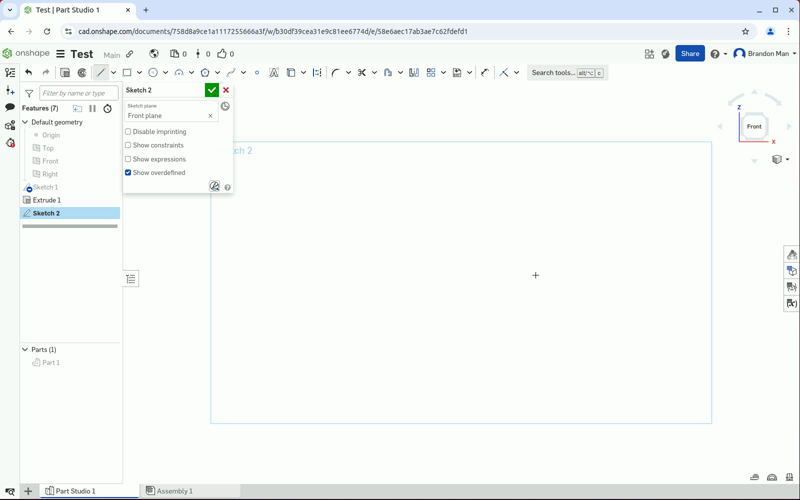
click(535, 274)
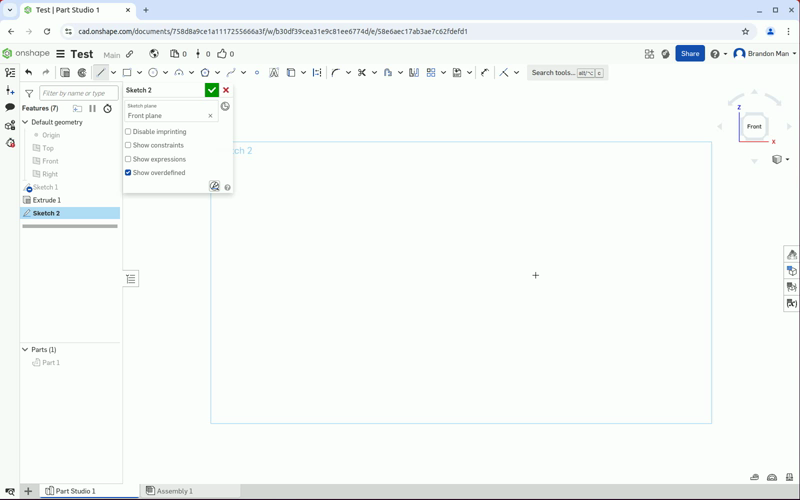
key_up(shift)
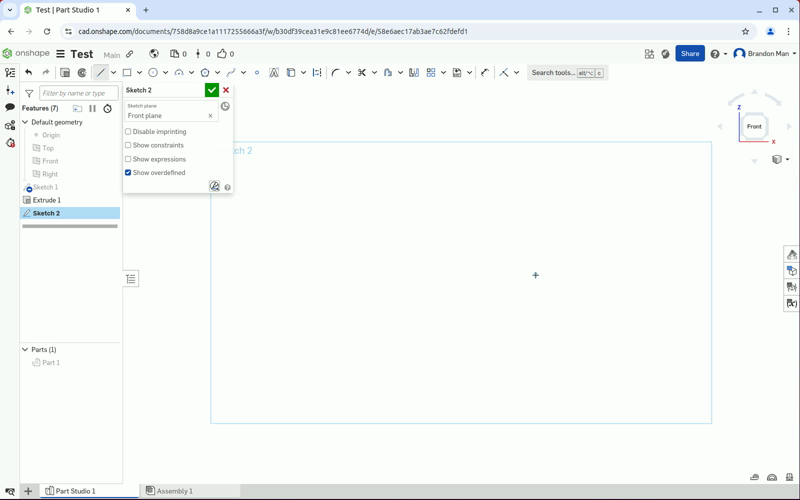
key_down(shift)
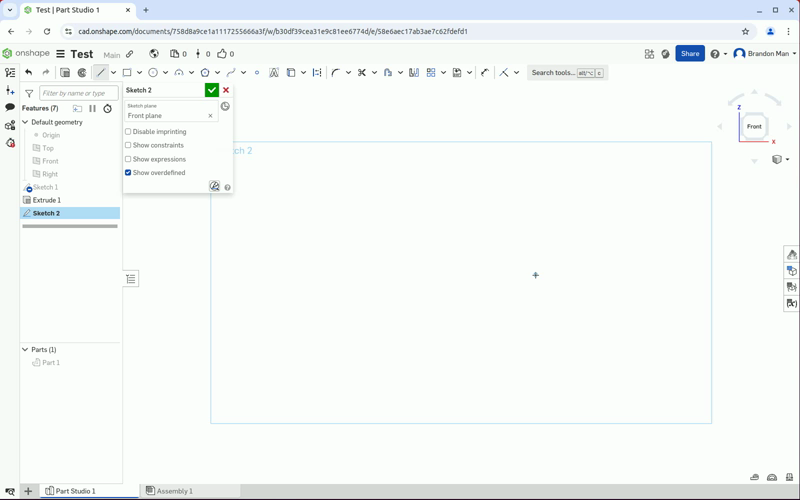
mouse_move(565, 274)
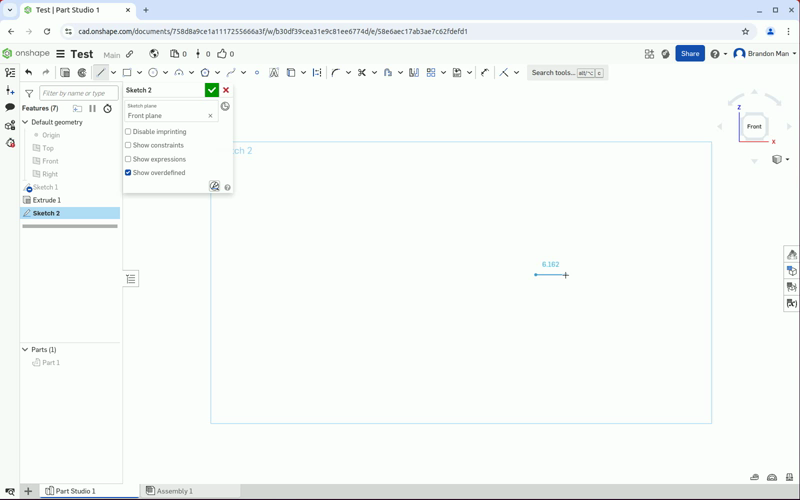
mouse_move(573, 274)
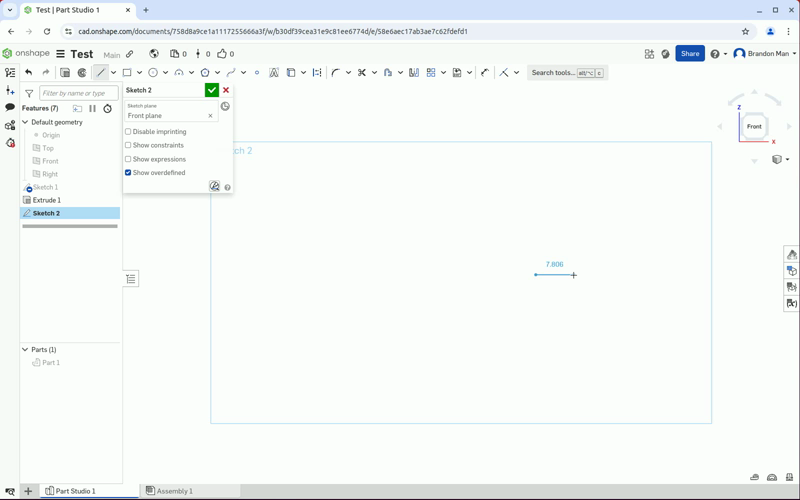
click(573, 274)
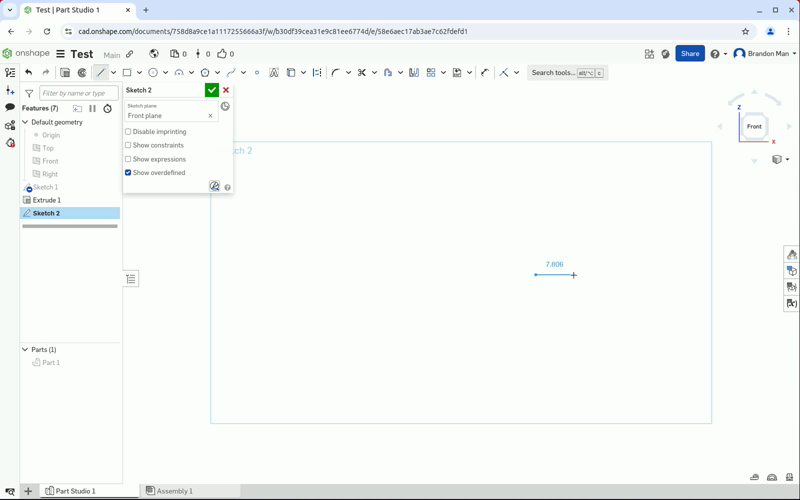
key_up(shift)
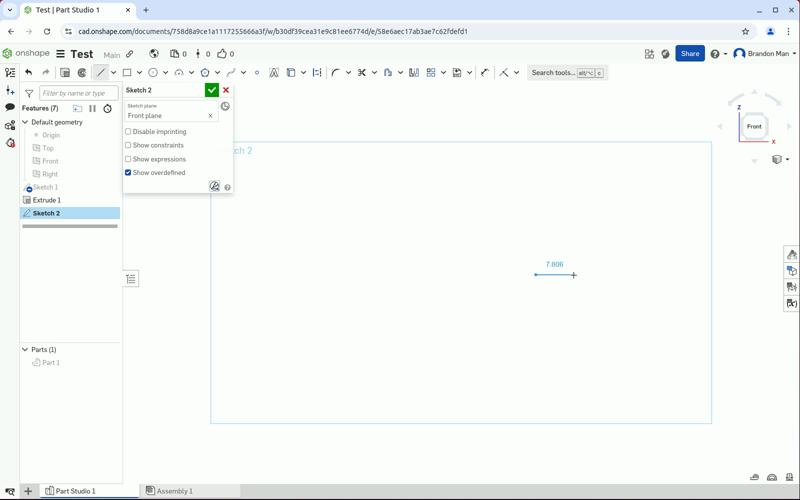
key_down(shift)
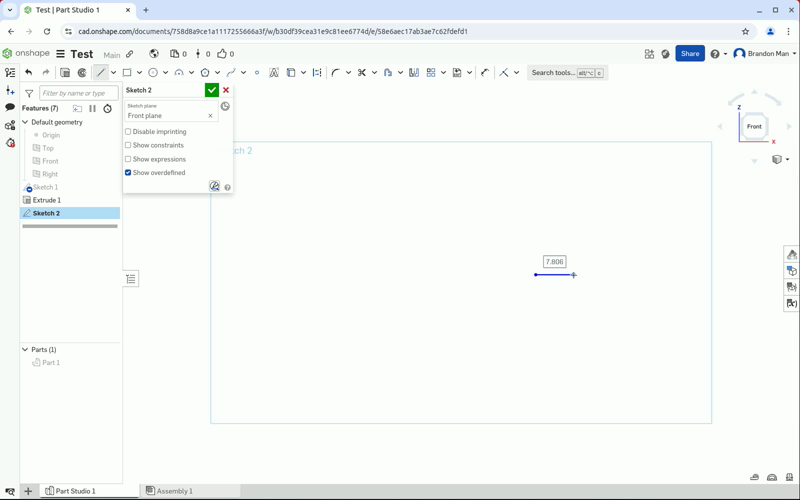
mouse_move(573, 174)
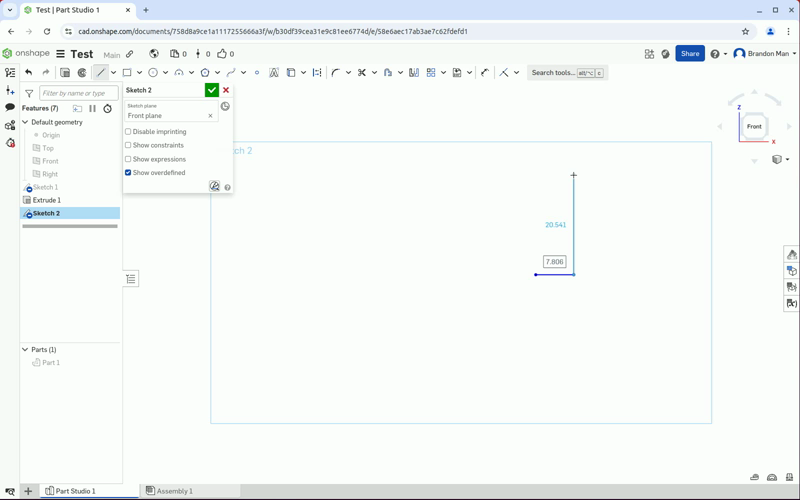
click(573, 174)
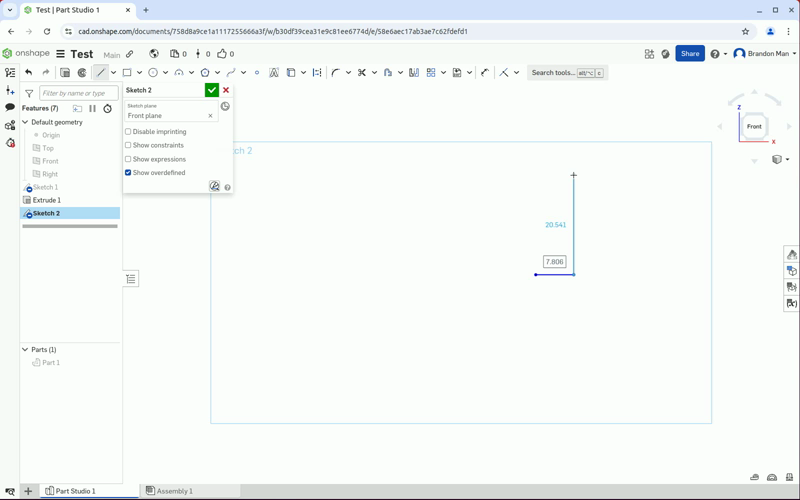
key_up(shift)
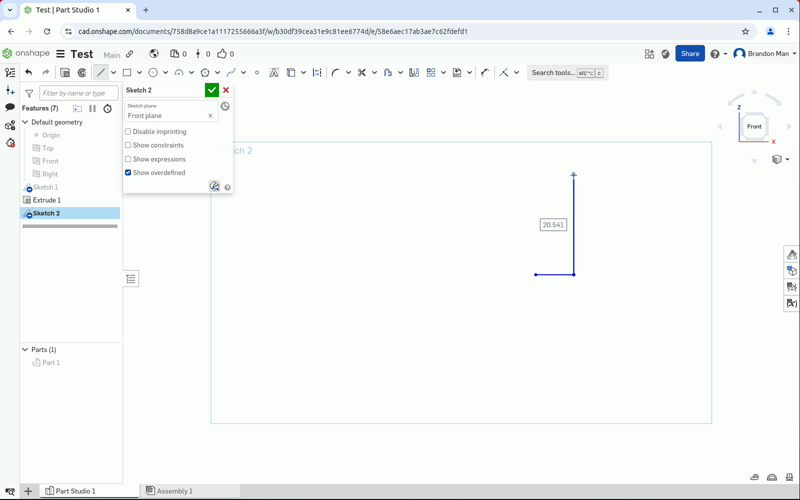
key_down(shift)
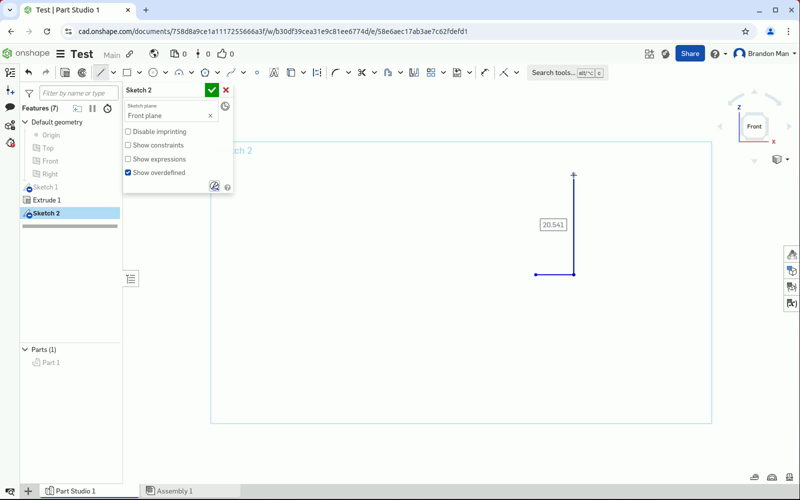
mouse_move(589, 174)
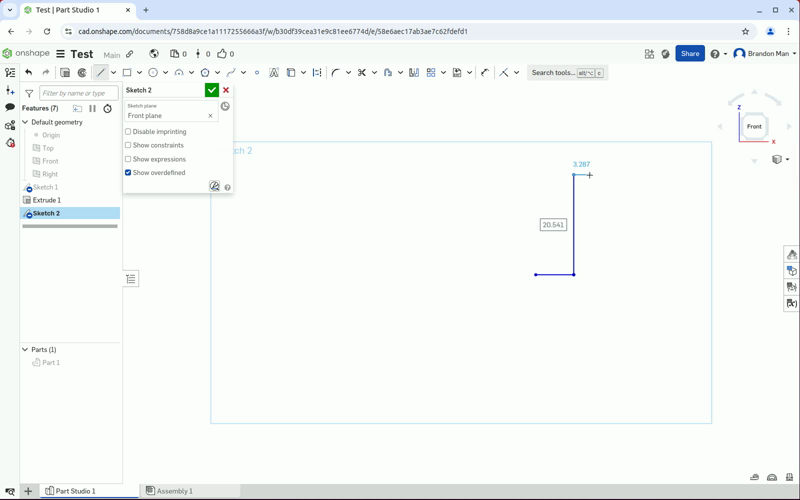
mouse_move(535, 174)
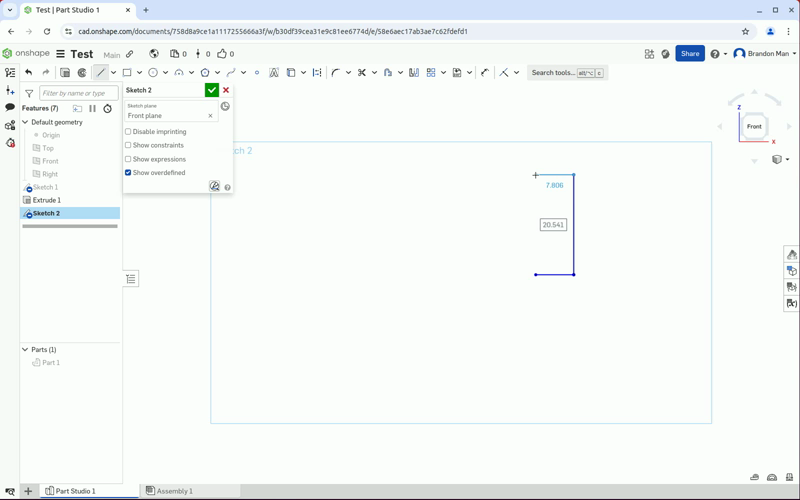
click(535, 174)
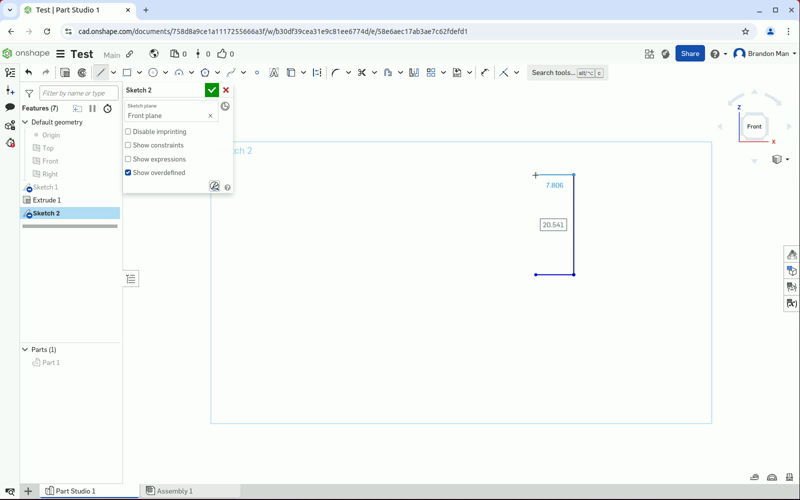
key_up(shift)
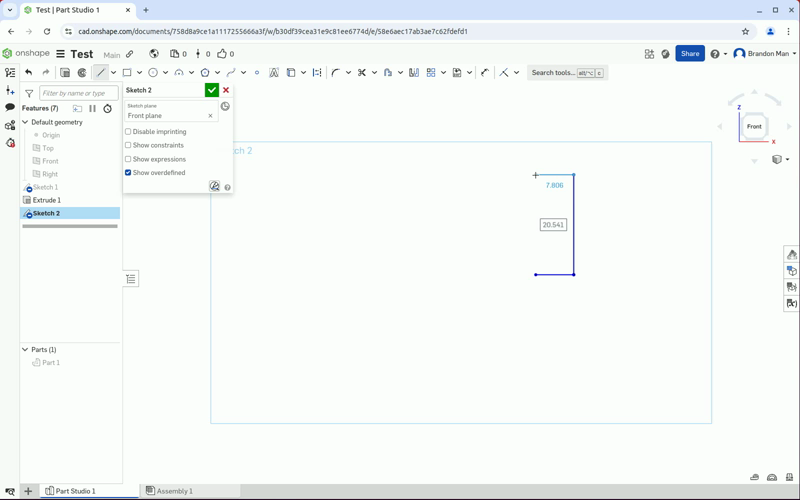
key_down(shift)
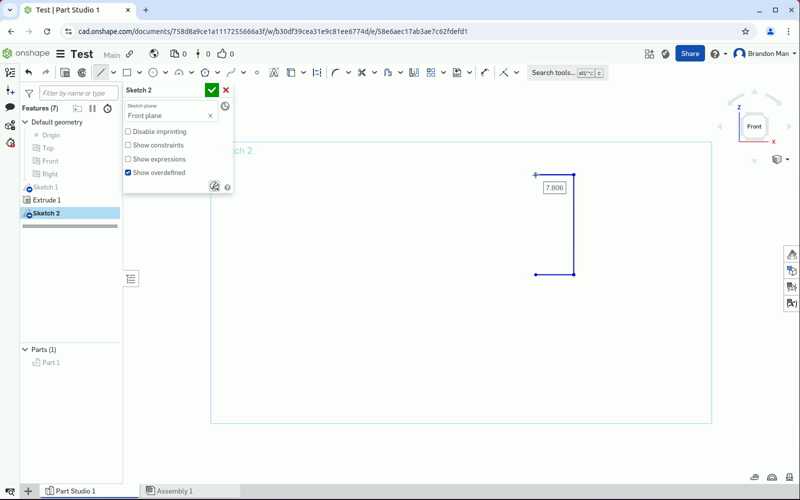
mouse_move(535, 274)
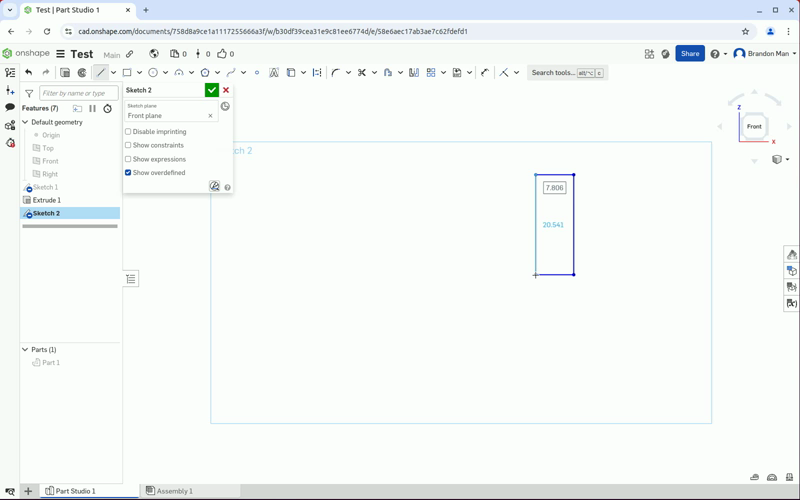
key_up(shift)
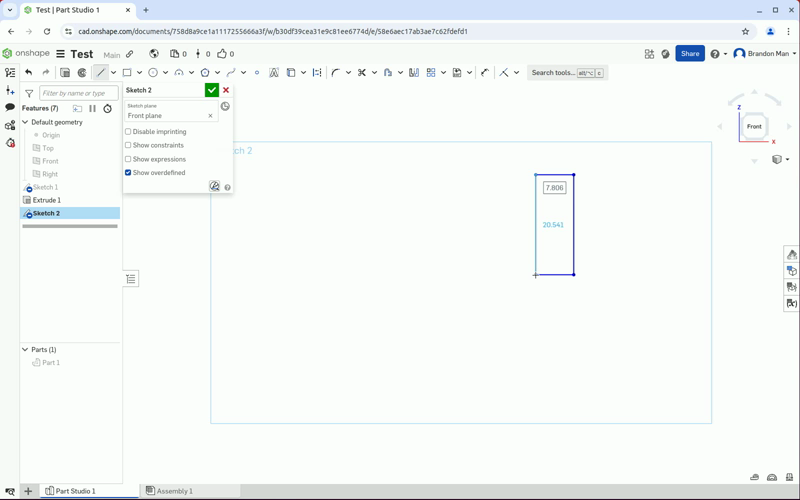
click(535, 274)
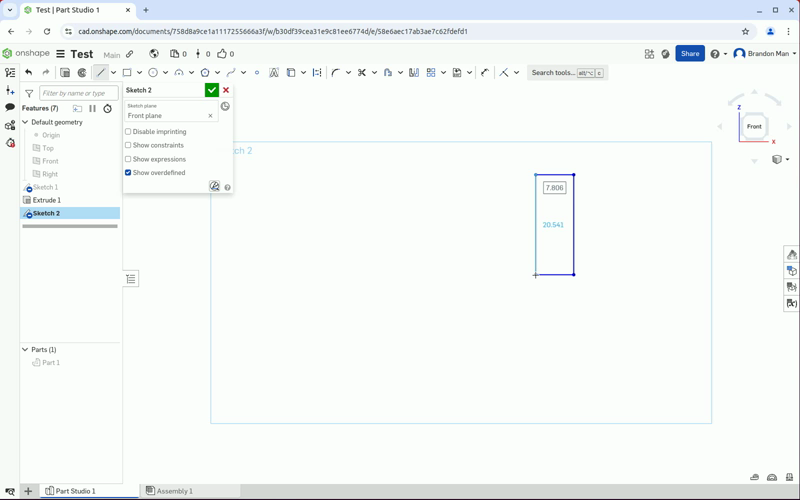
key(esc)
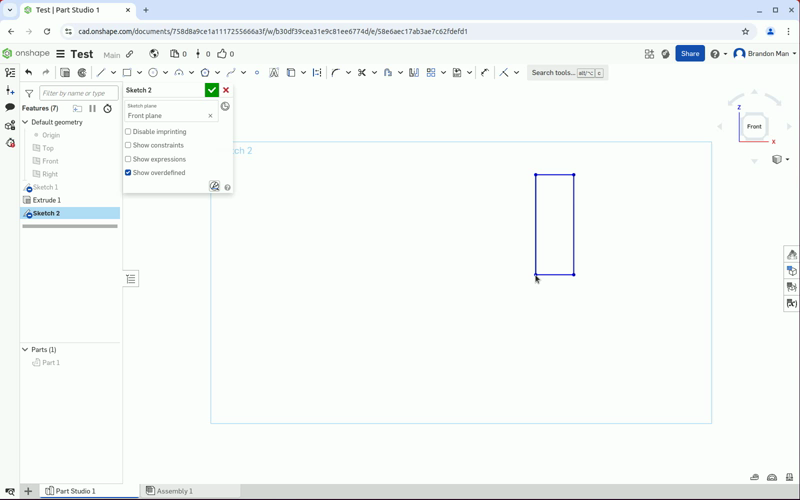
mouse_move(547, 196)
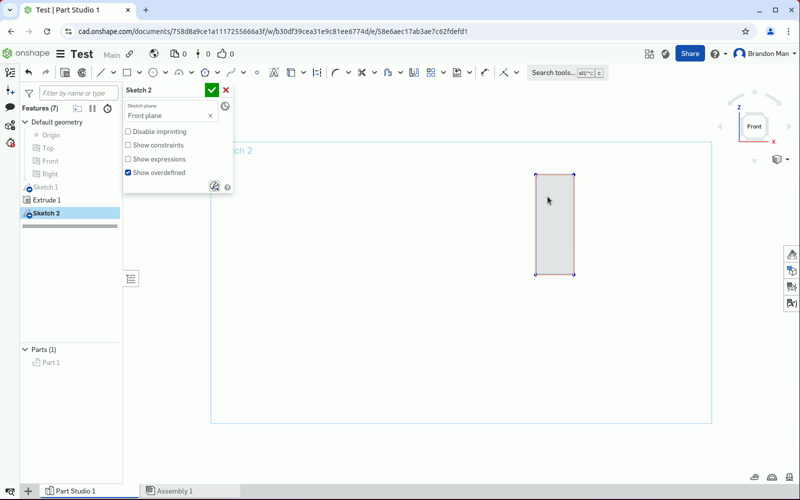
click(547, 196)
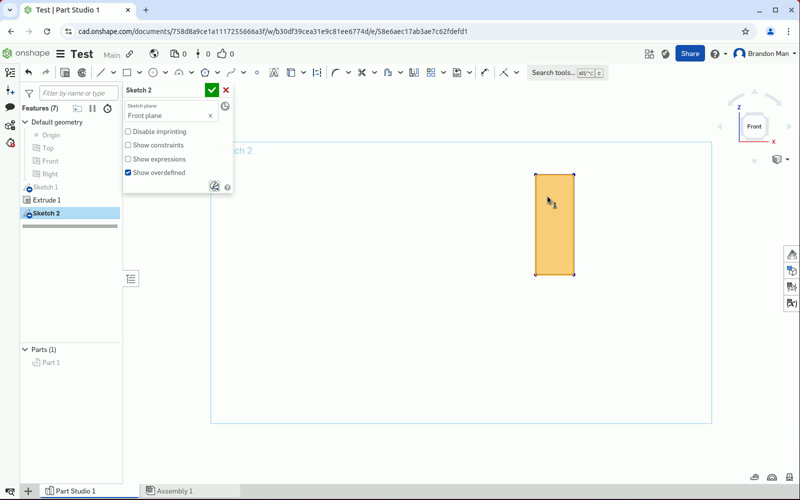
mouse_move(73, 352)
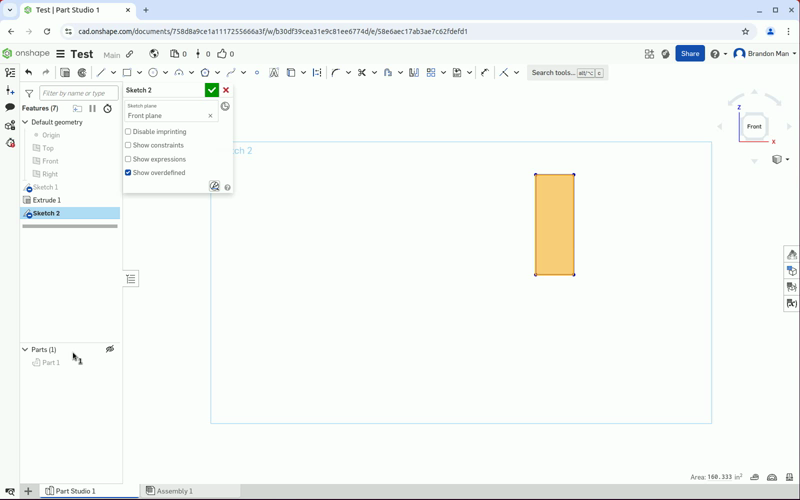
key(shift+y)
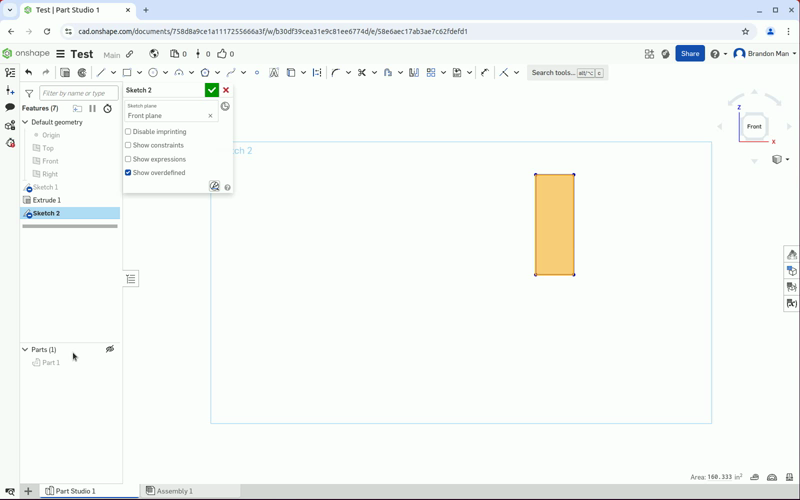
key(shift+e)
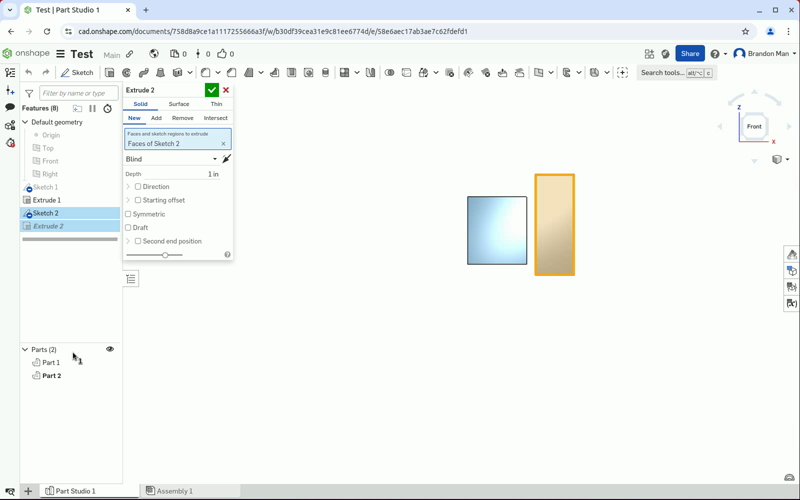
mouse_move(143, 106)
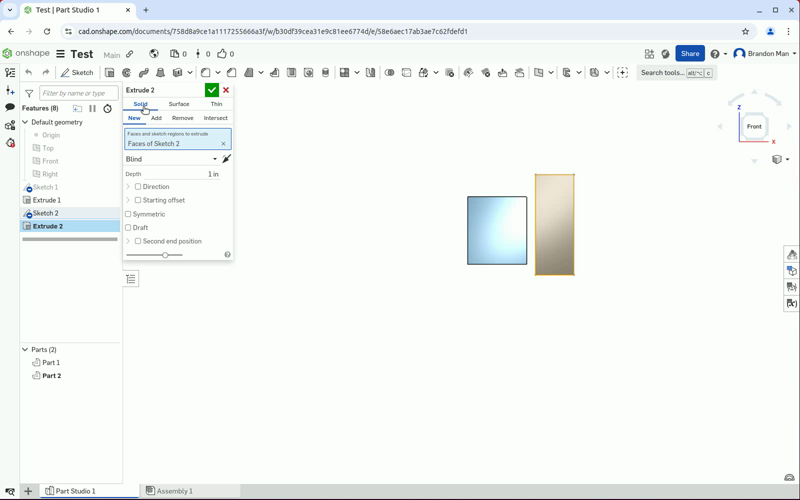
click(143, 106)
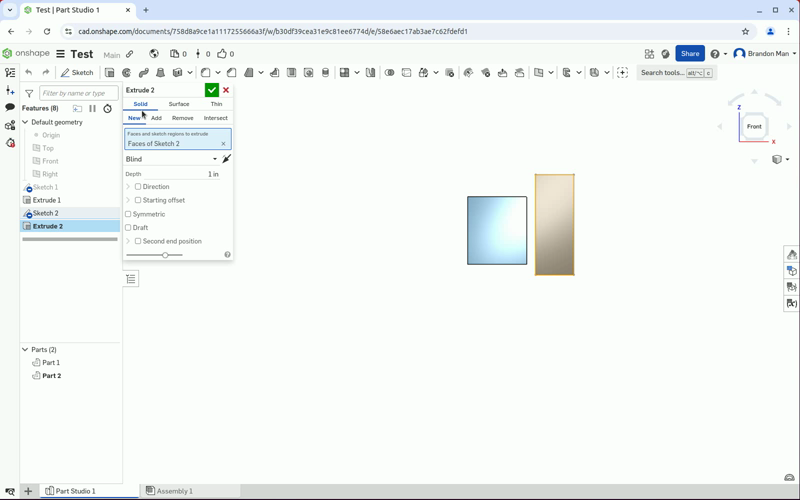
mouse_move(137, 120)
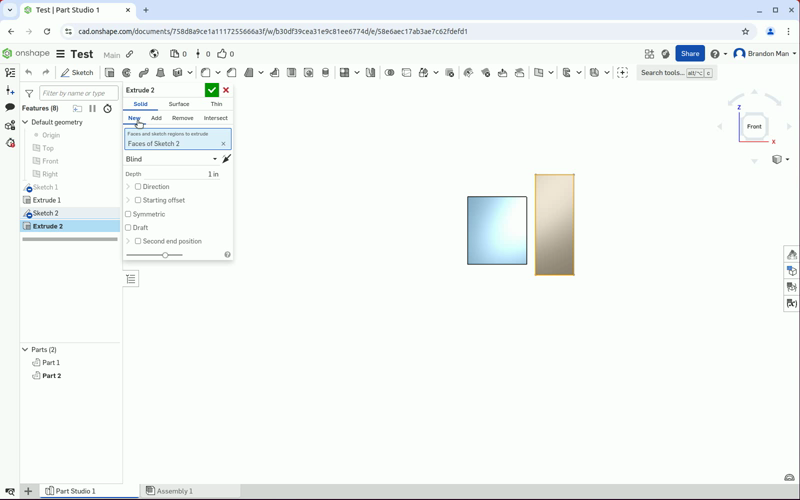
click(137, 120)
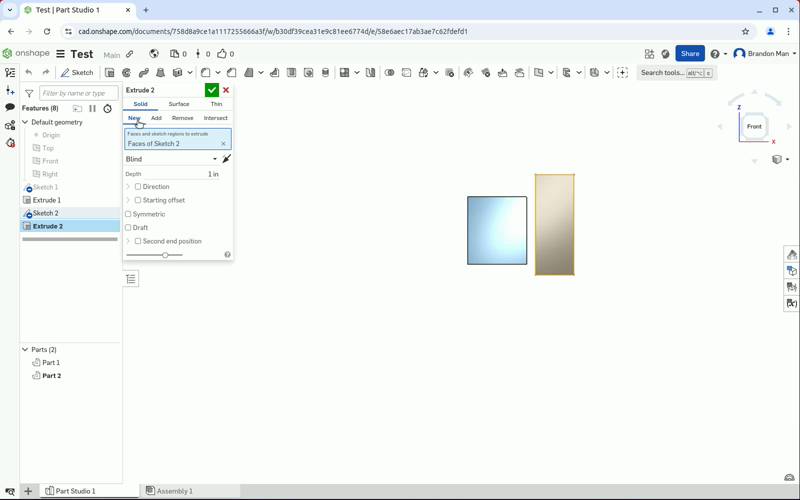
key(tab, 4)
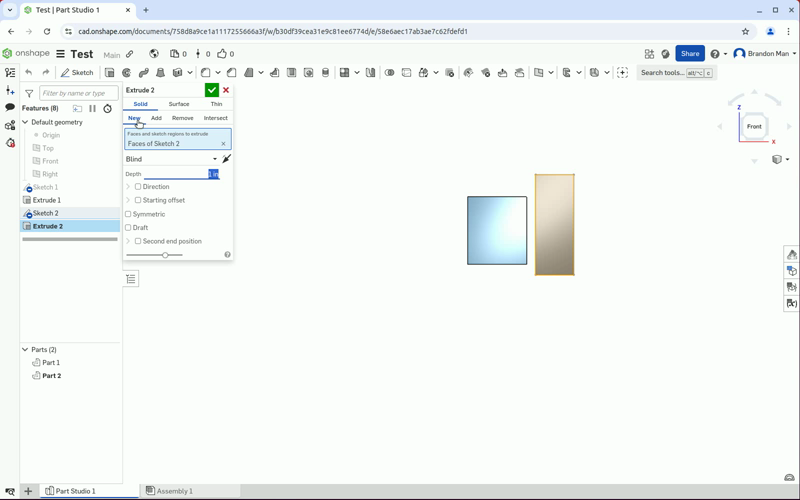
text(3.851)
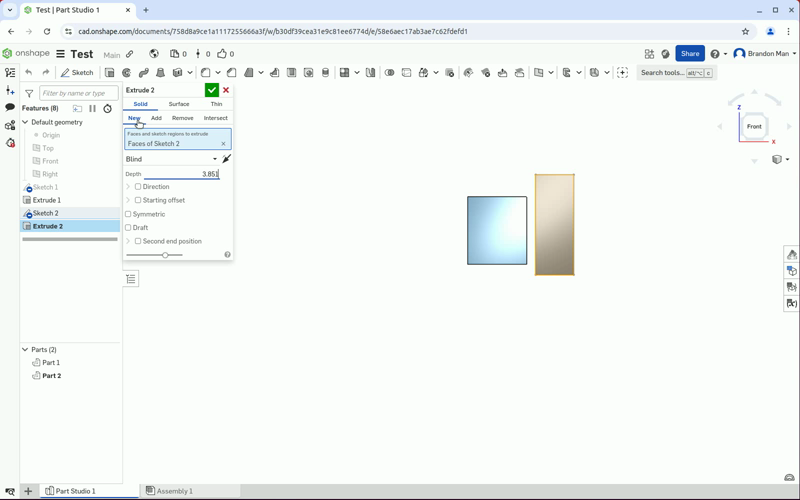
key(enter)
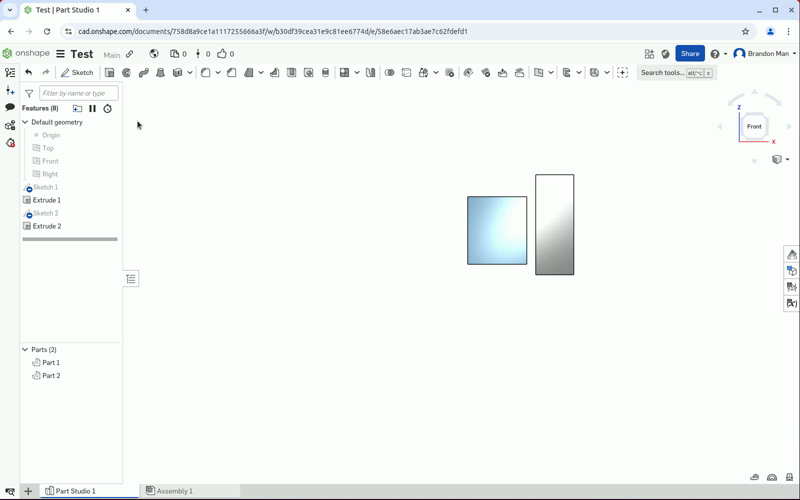
key(shift+h)
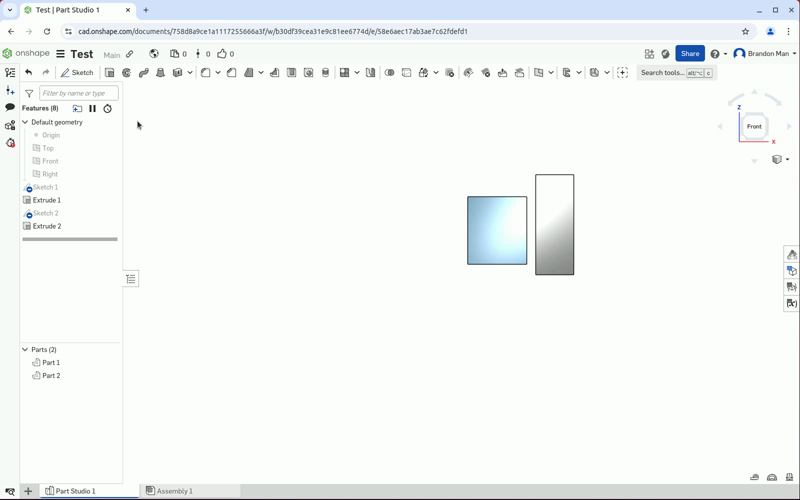
key(shift+h)
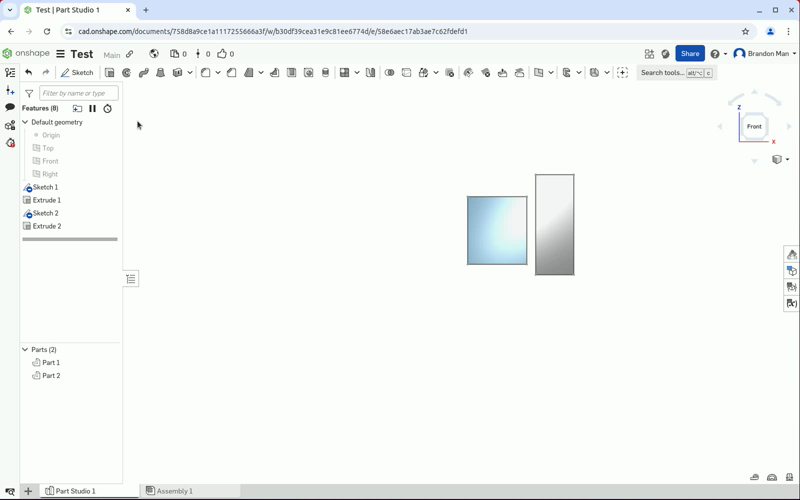
key(shift+7)
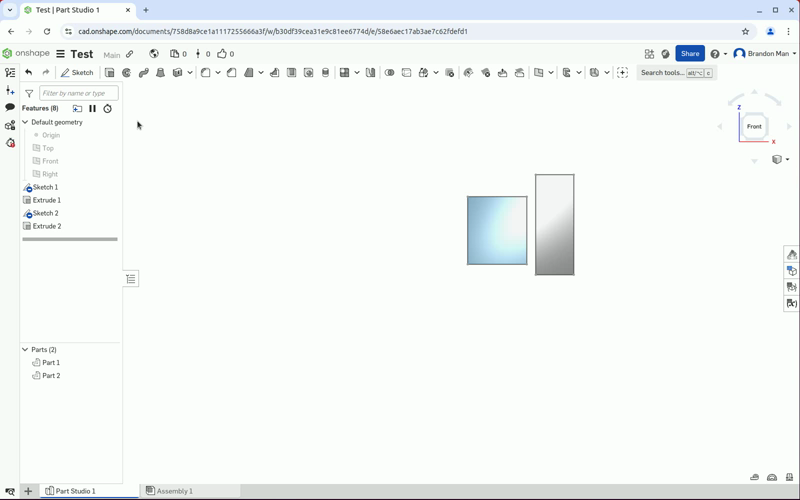
key(left, 2)
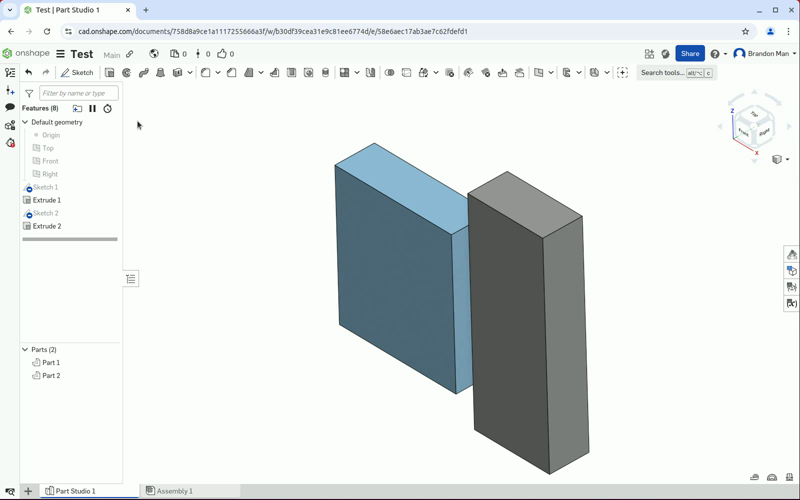
key(down, 2)
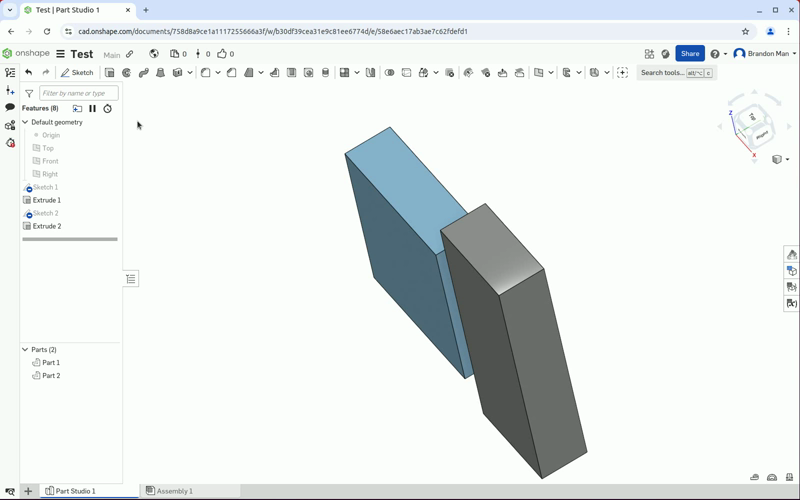
key(up, 2)
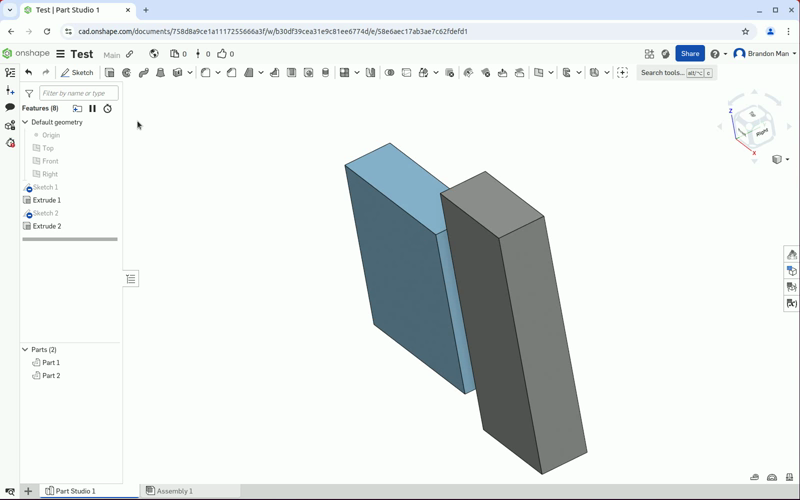
key(right, 2)
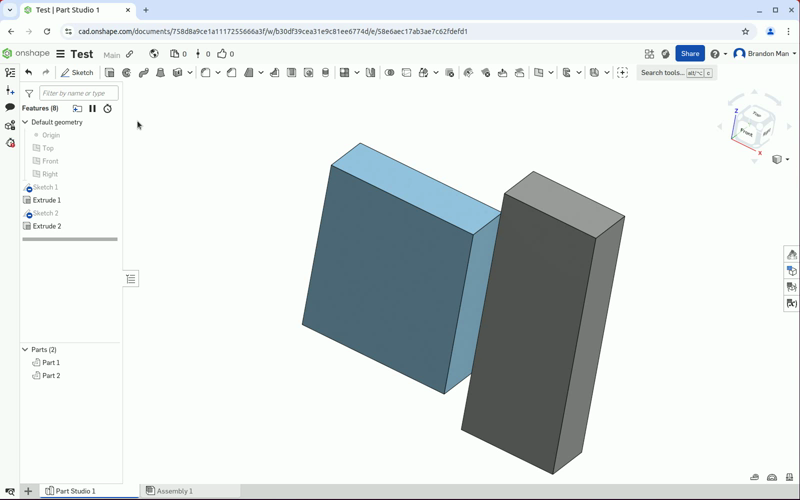
mouse_move(73, 189)
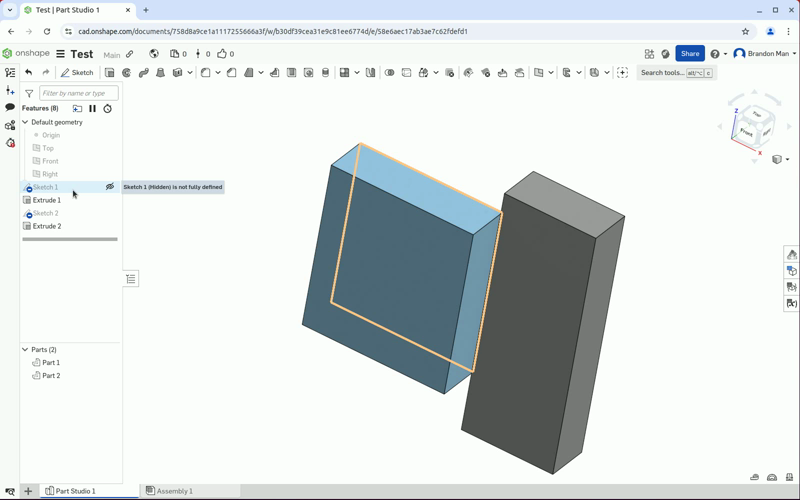
click(73, 189)